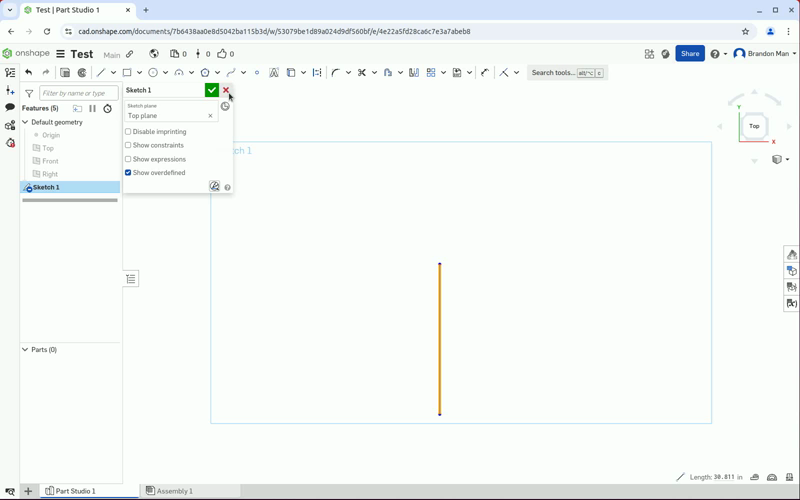
key(shift+h)
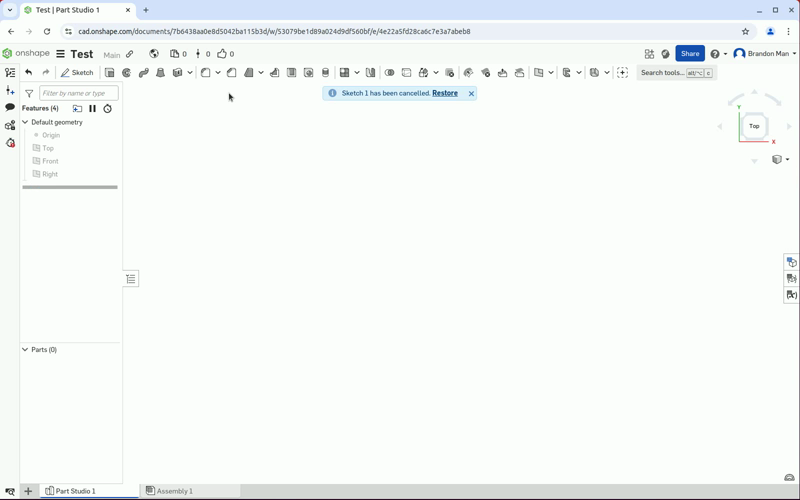
mouse_move(73, 352)
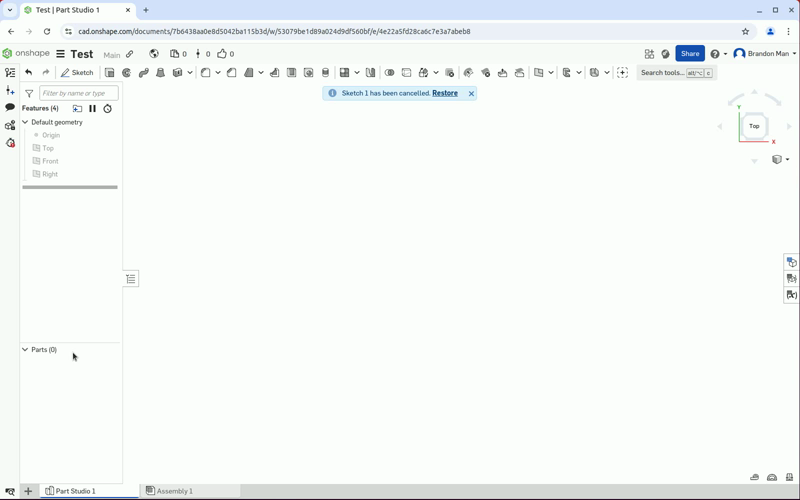
key(y)
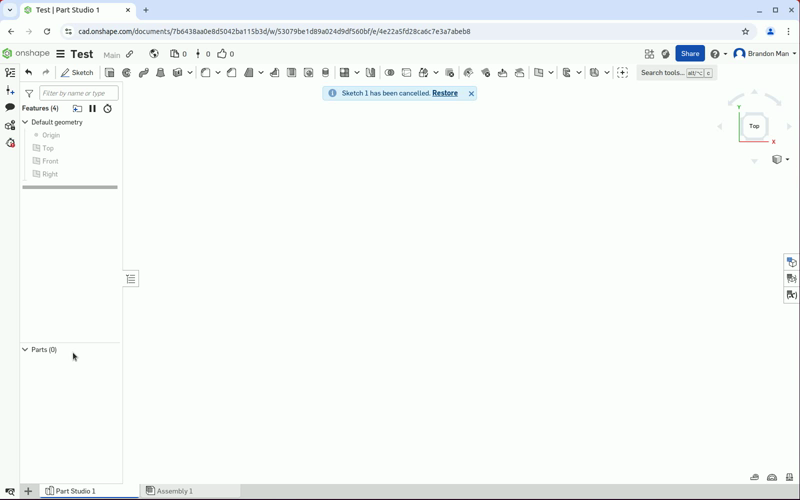
key(shift+p)
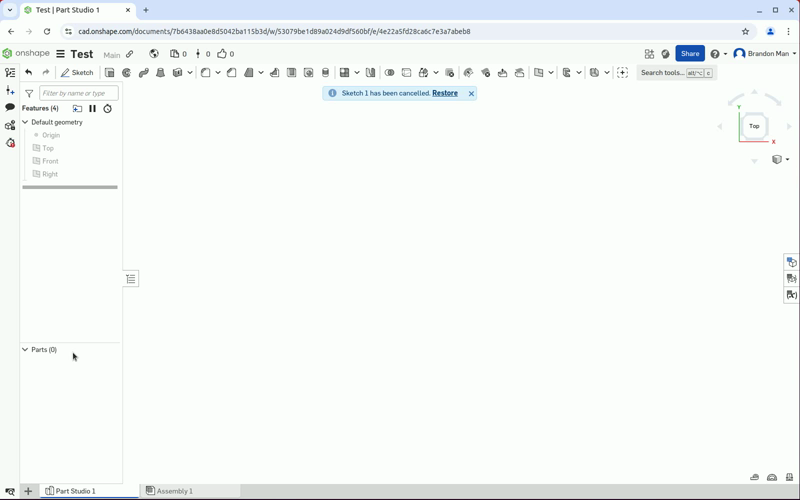
key(space)
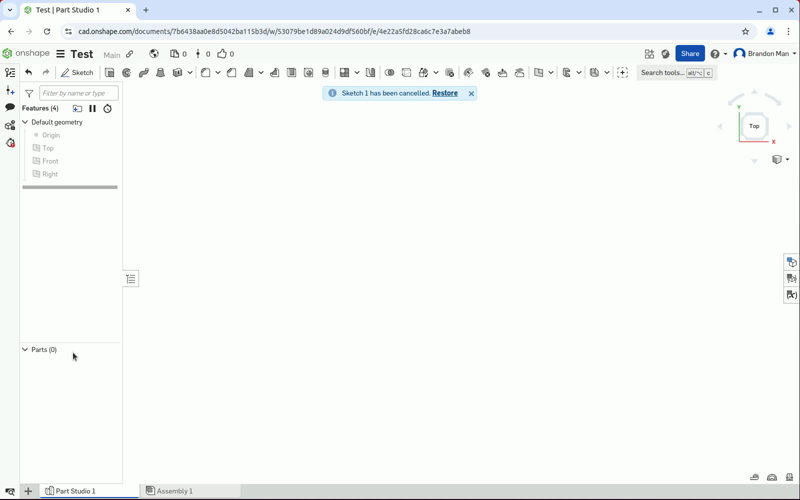
key_down(shift)
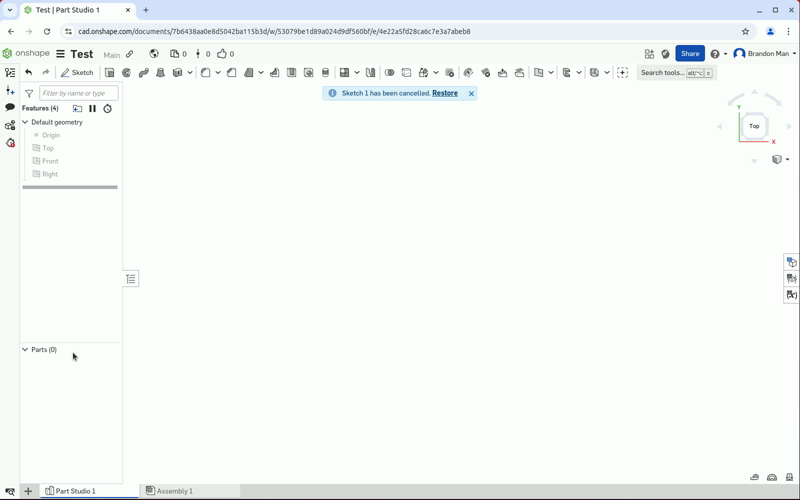
key(up)
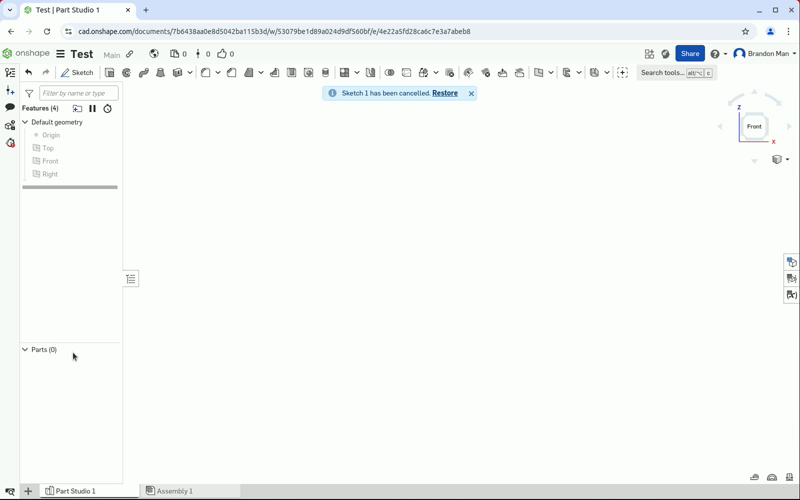
key_up(shift)
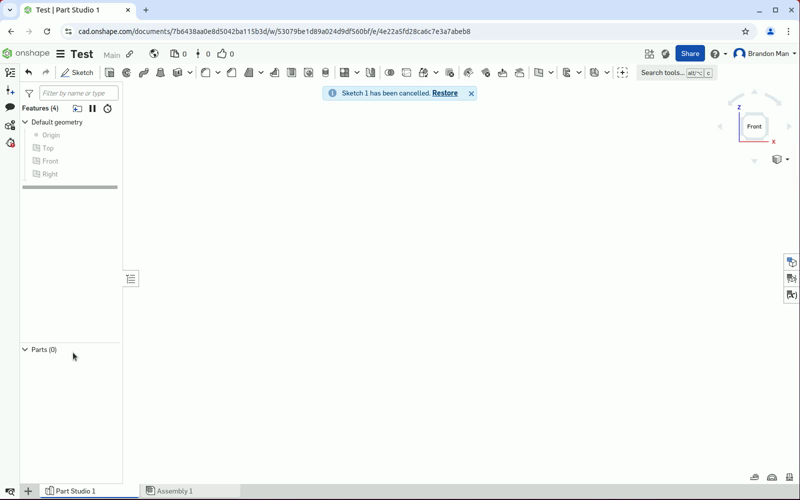
mouse_move(73, 352)
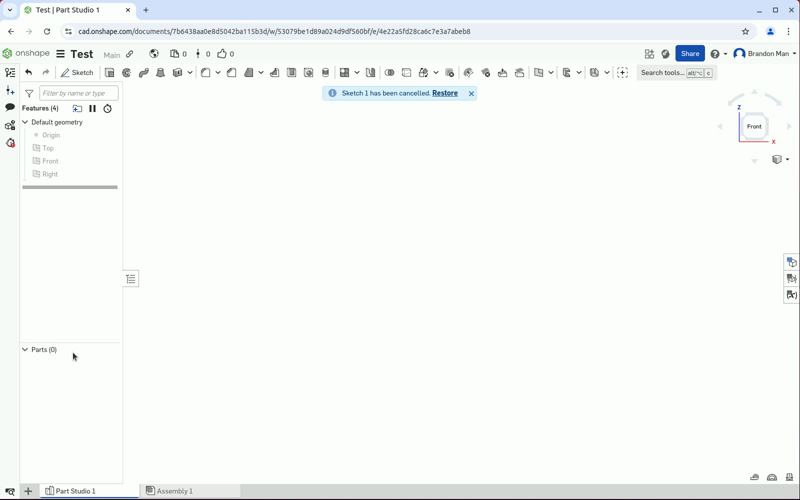
key(shift+y)
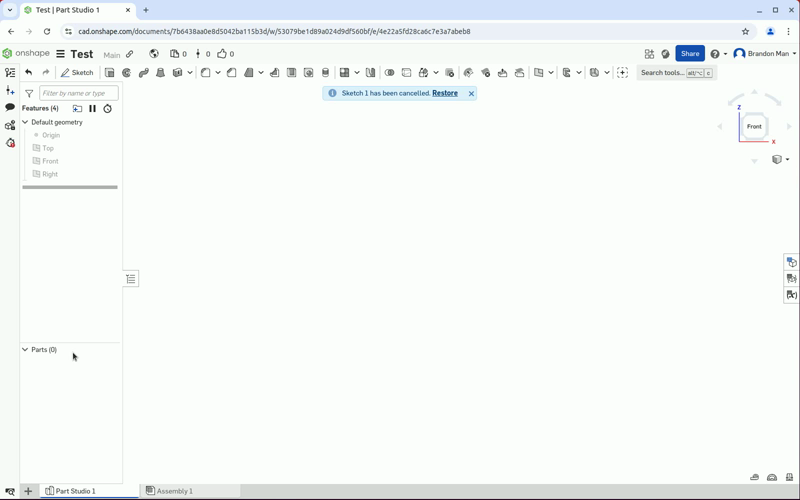
key(shift+s)
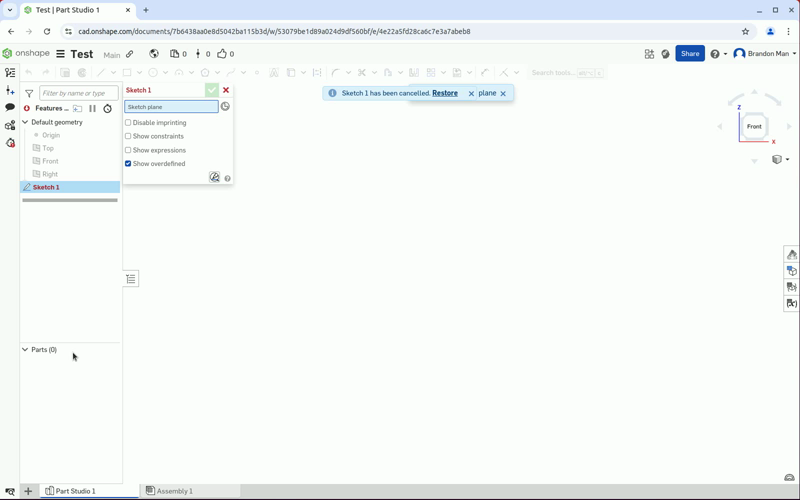
mouse_move(73, 163)
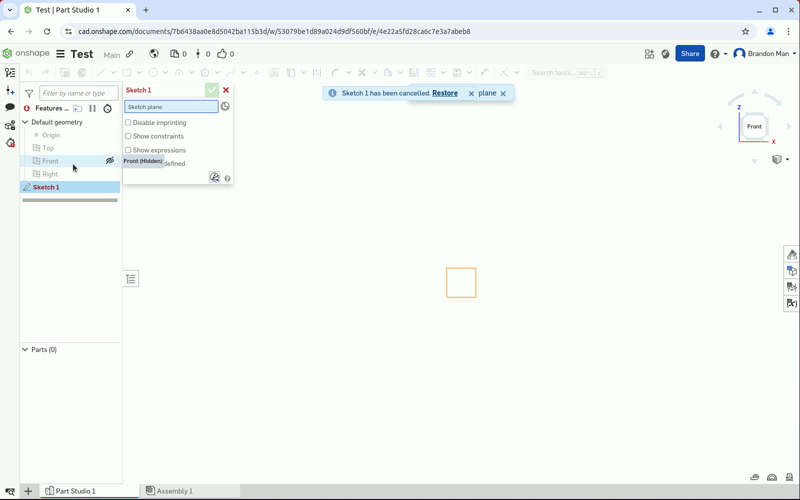
click(73, 163)
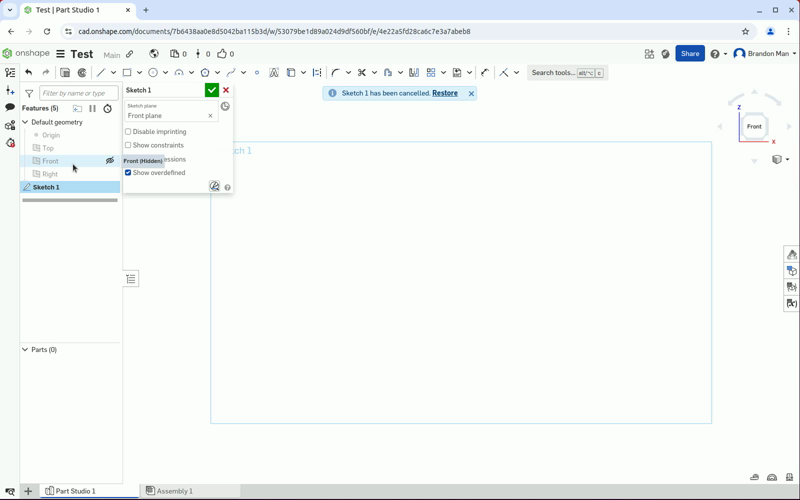
mouse_move(73, 352)
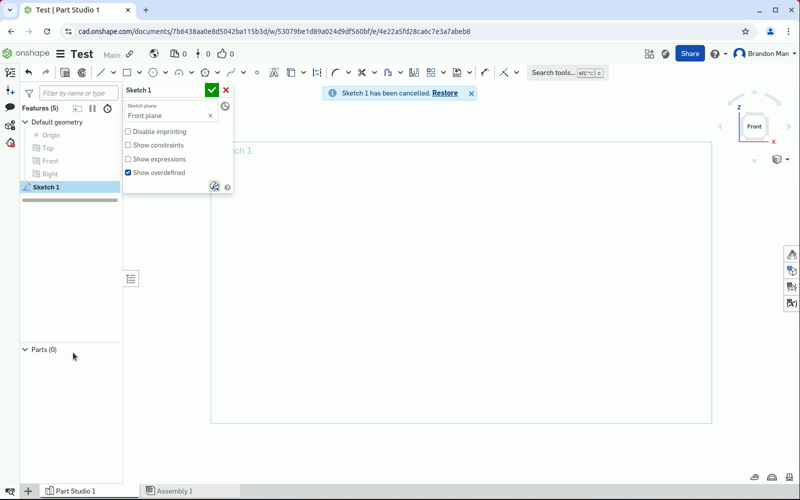
key(y)
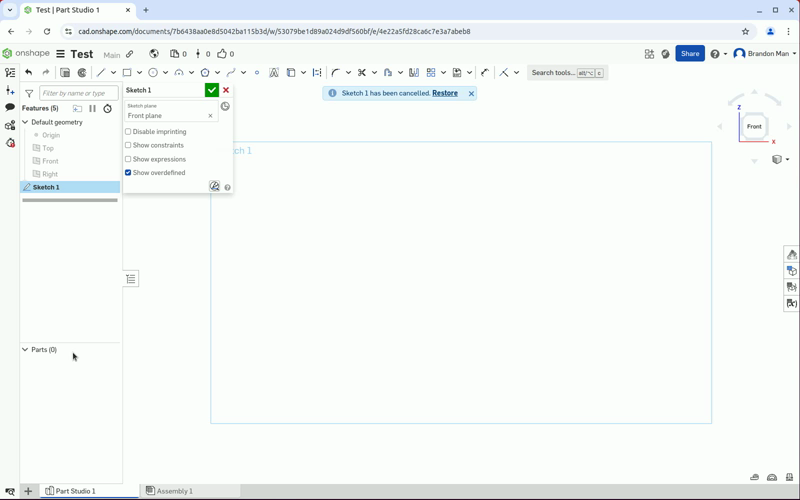
key(l)
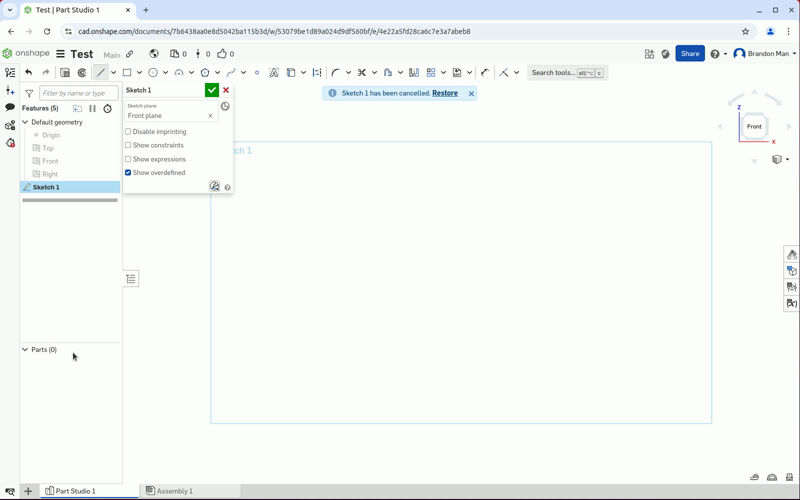
key_down(shift)
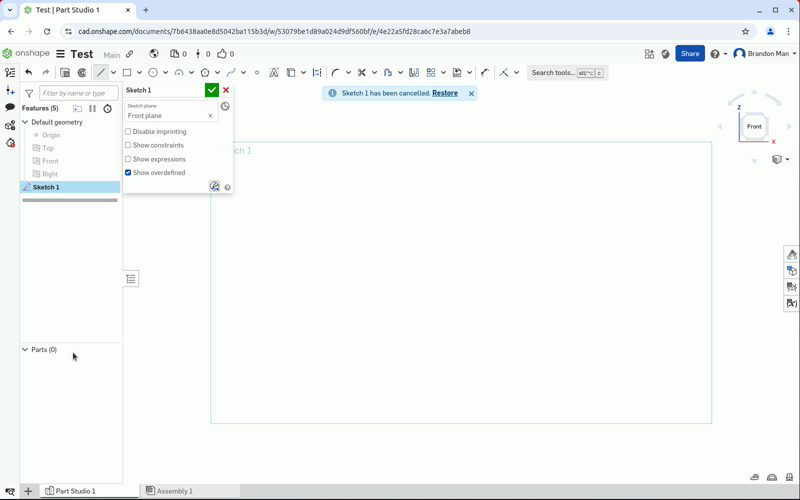
mouse_move(384, 282)
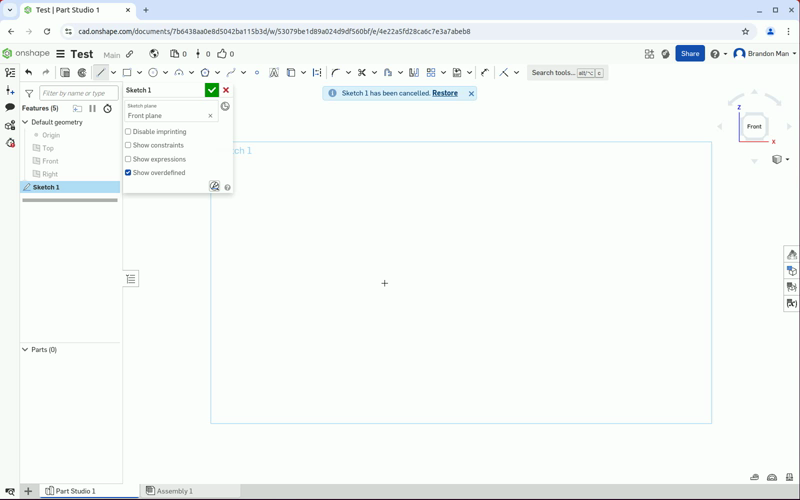
click(384, 282)
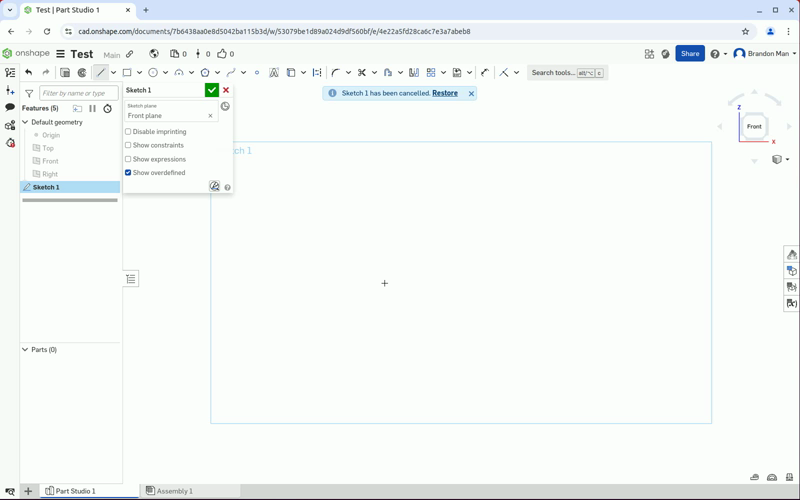
key_up(shift)
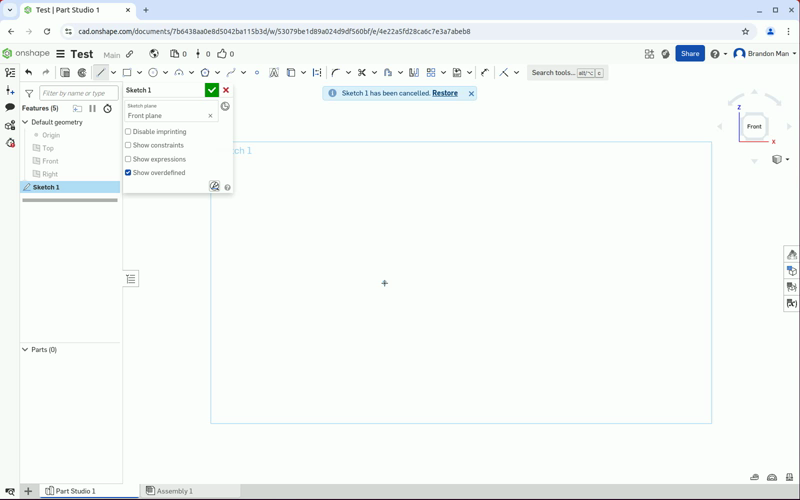
key_down(shift)
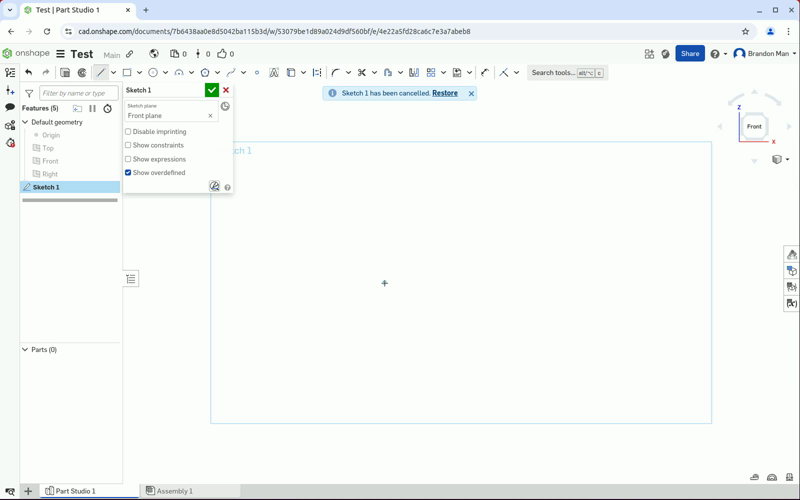
mouse_move(414, 282)
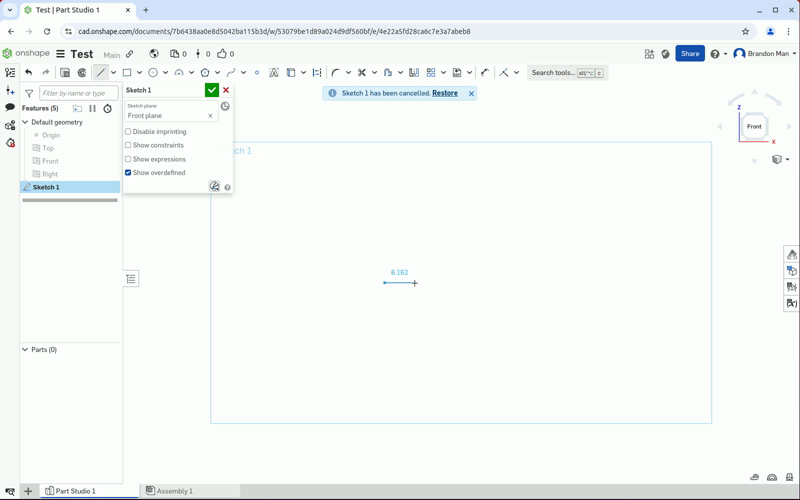
mouse_move(384, 225)
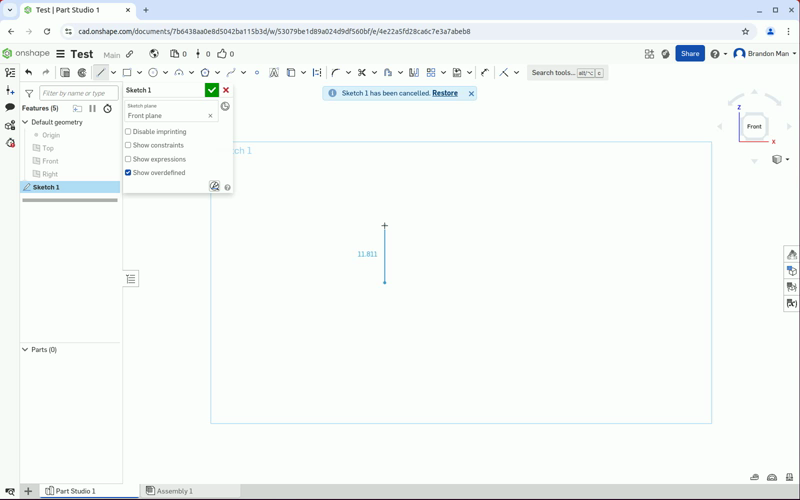
click(384, 225)
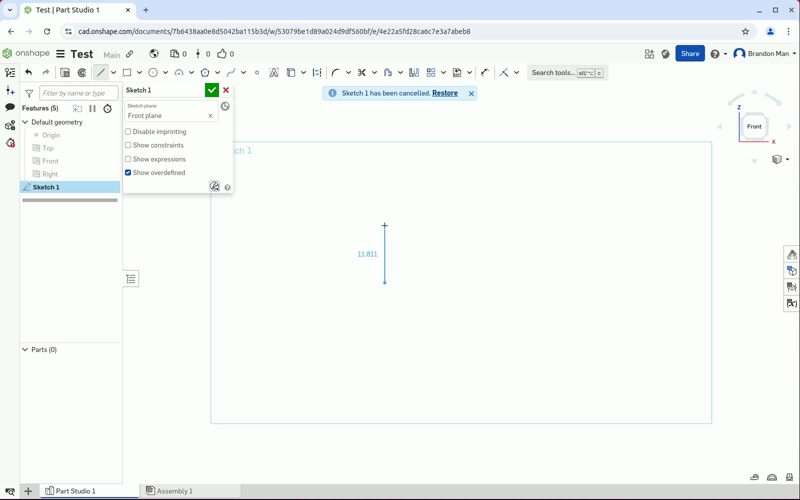
key_up(shift)
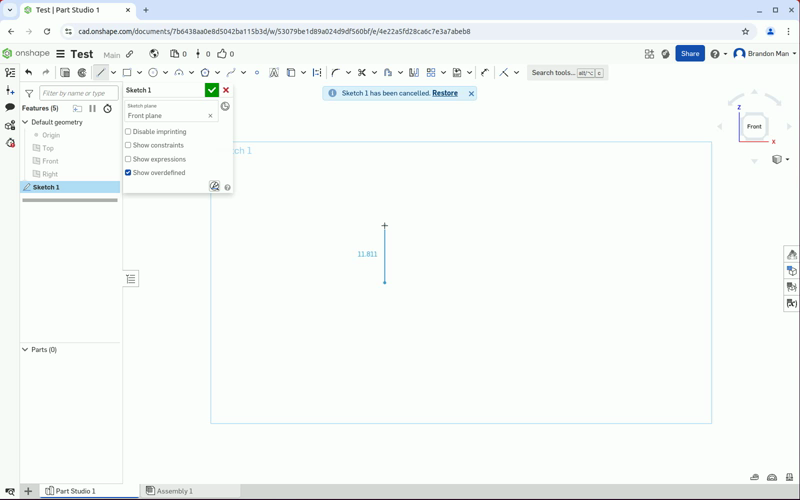
key(esc)
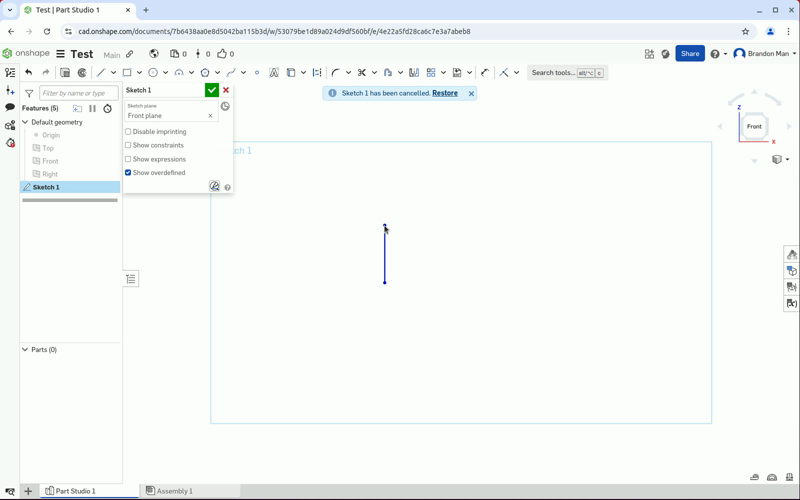
key(a)
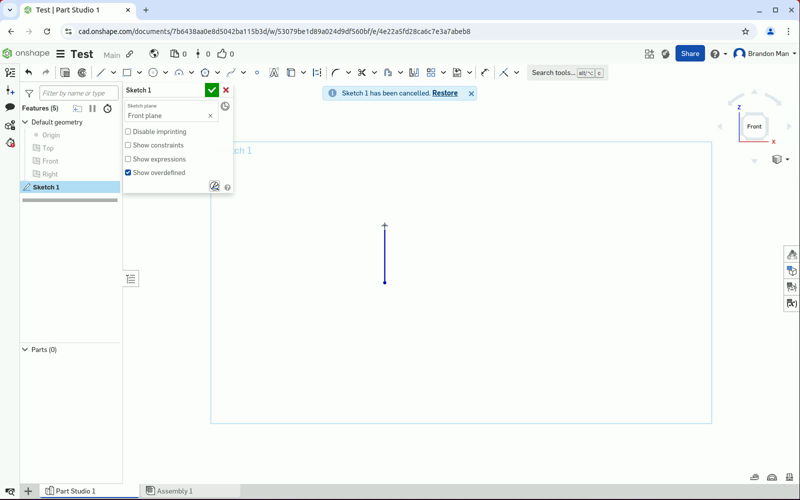
mouse_move(384, 225)
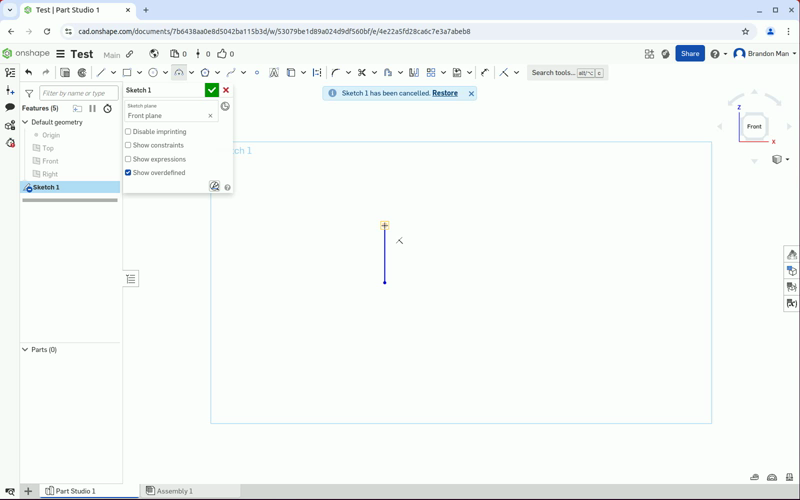
click(384, 225)
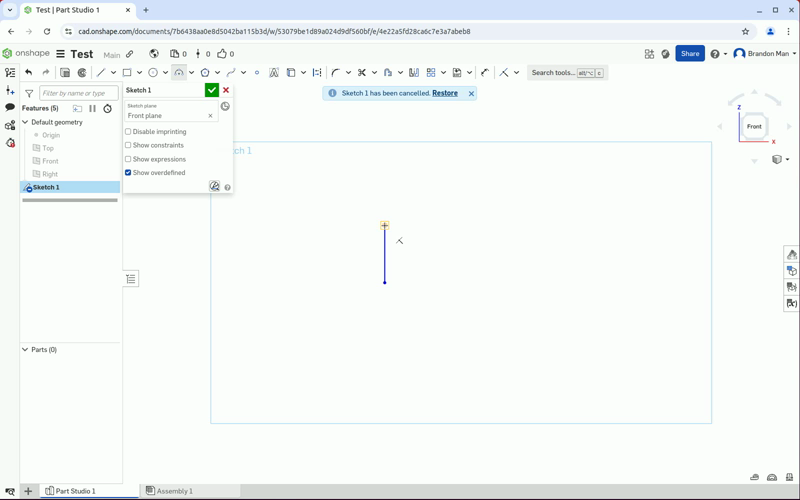
mouse_move(384, 282)
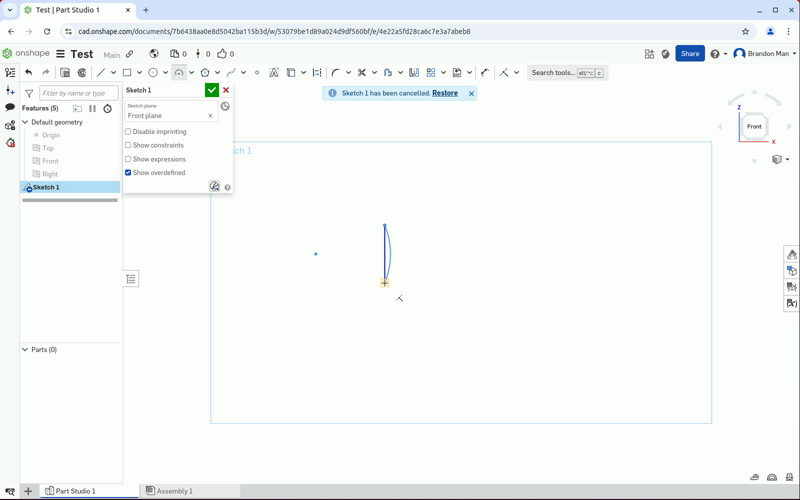
click(384, 282)
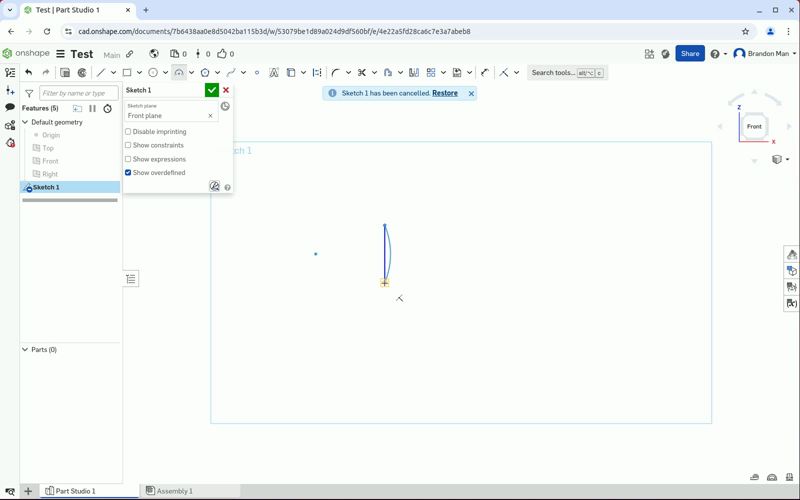
key_down(shift)
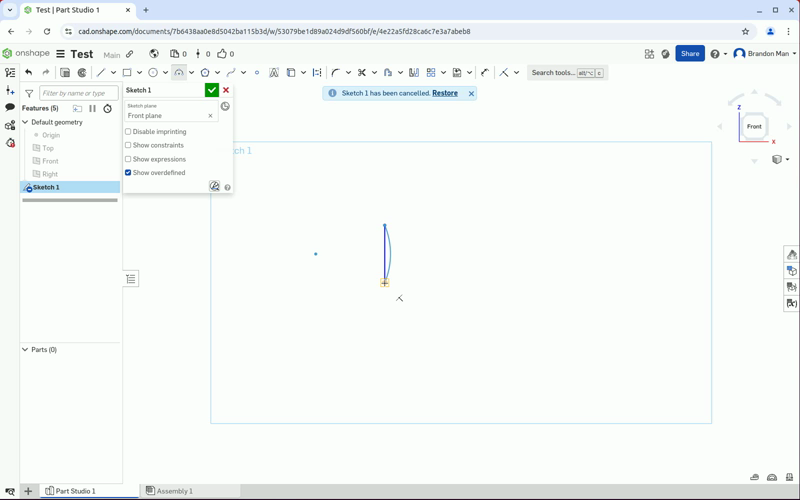
mouse_move(370, 253)
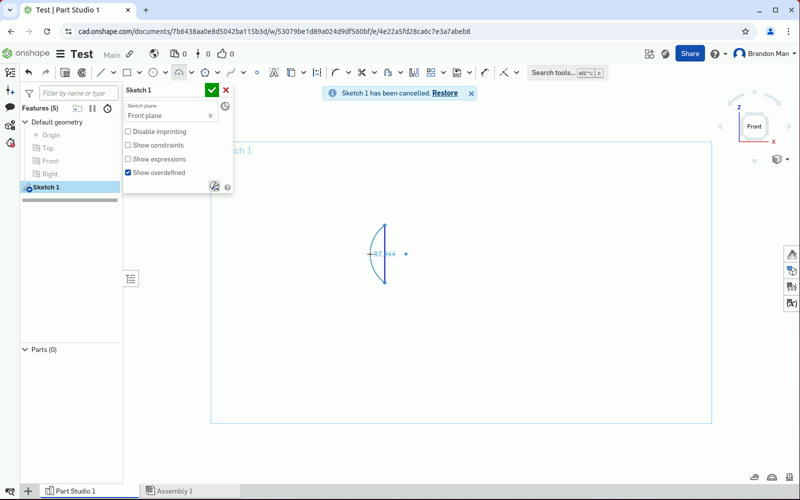
click(370, 253)
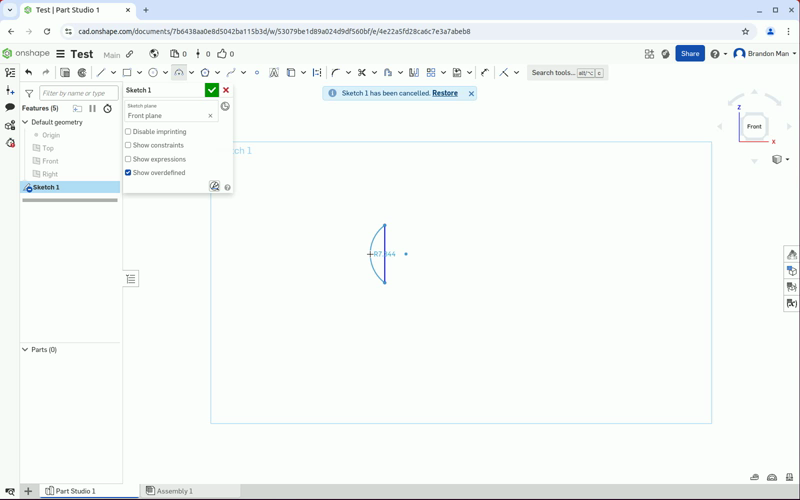
key_up(shift)
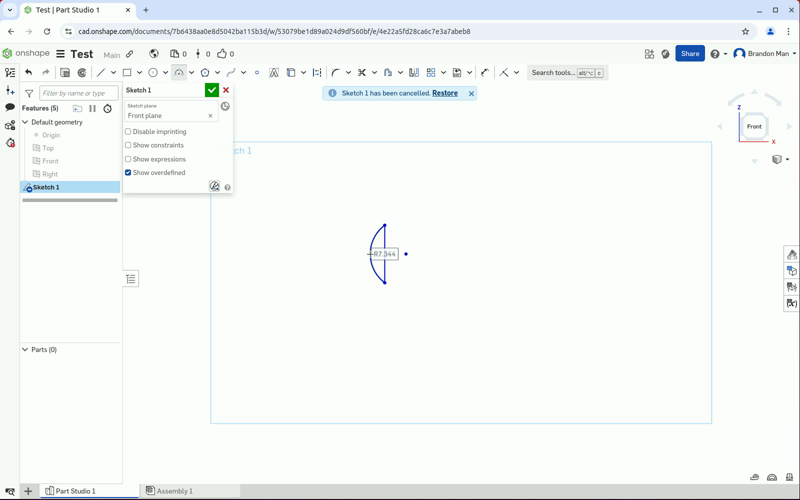
key(esc)
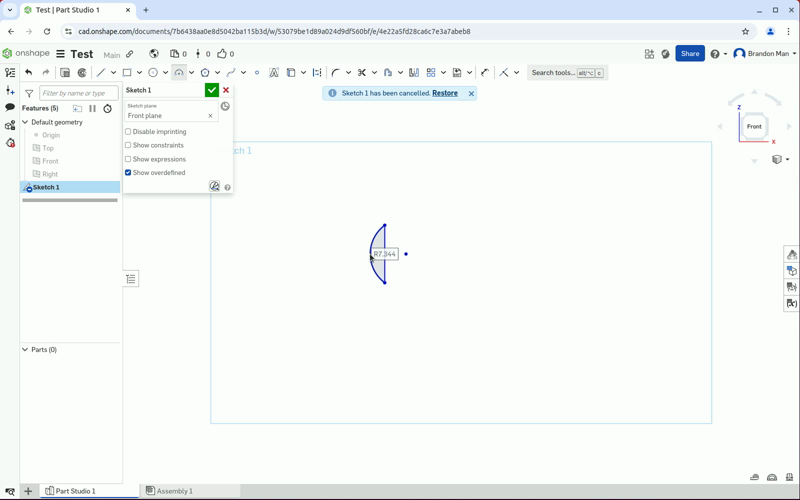
mouse_move(382, 233)
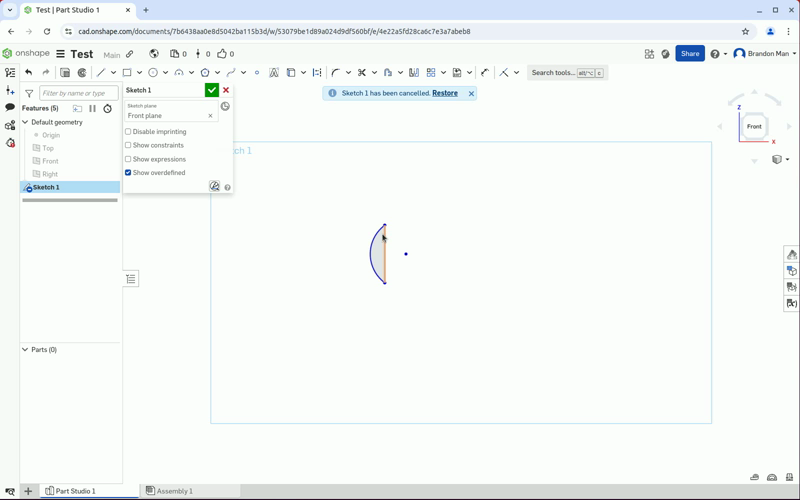
scroll(6)
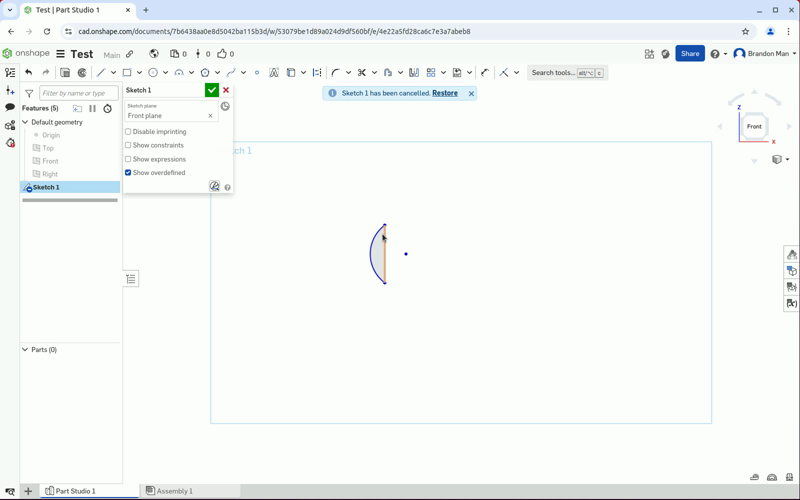
scroll(6)
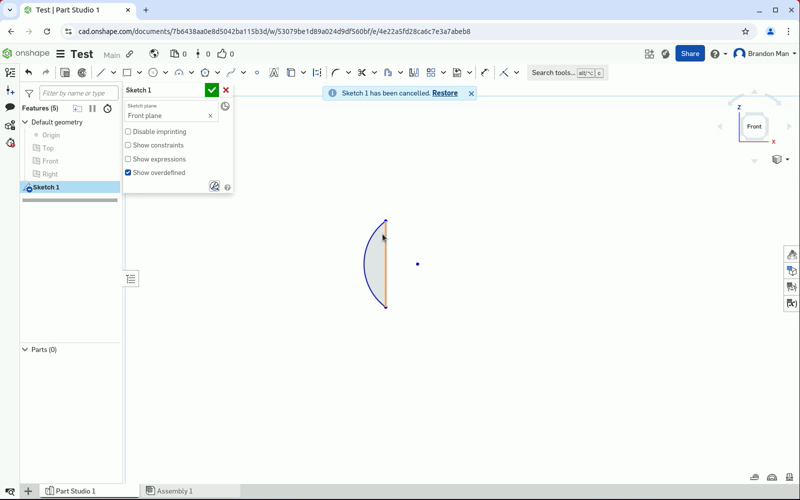
scroll(6)
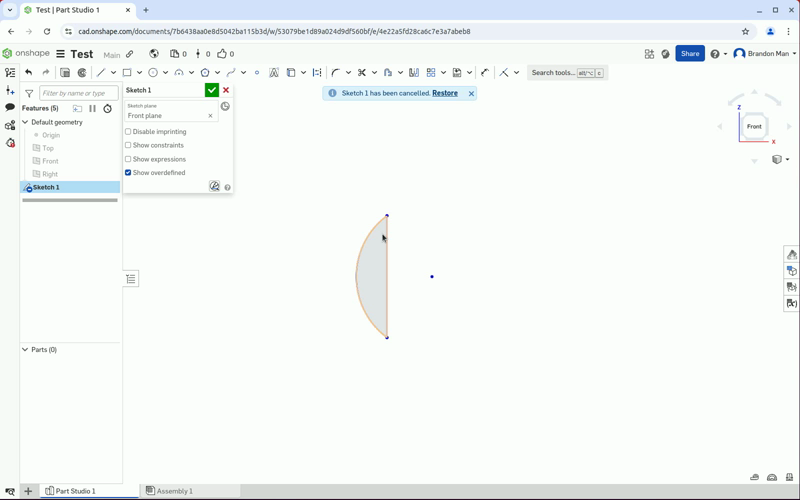
scroll(6)
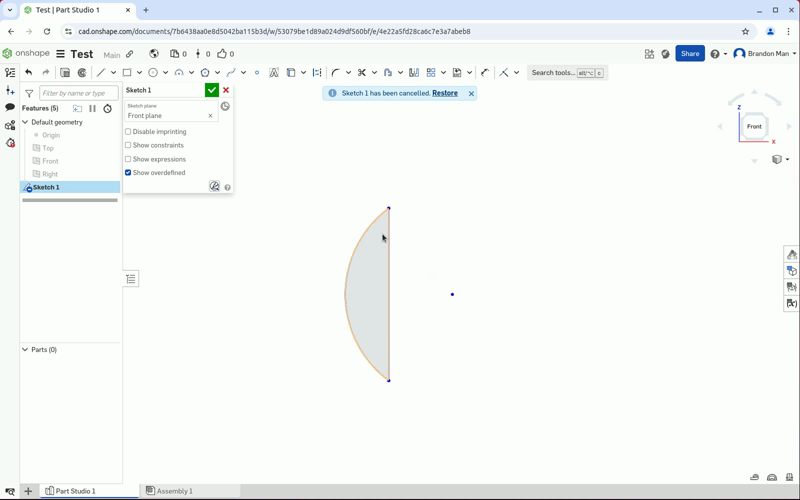
scroll(6)
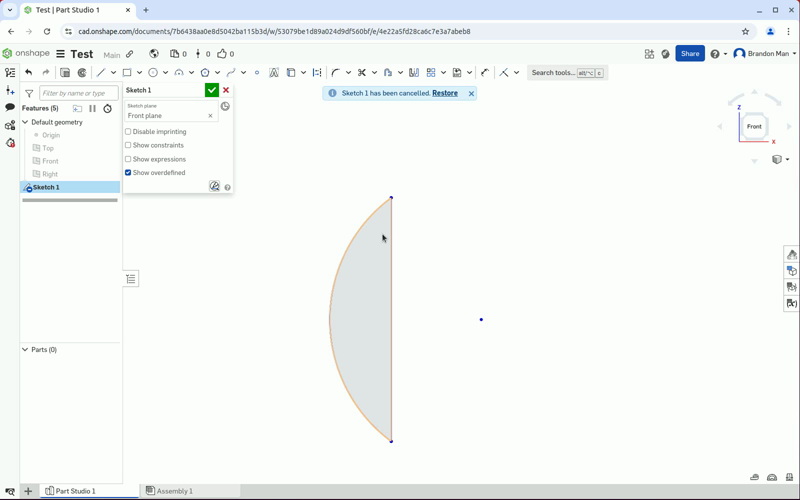
scroll(6)
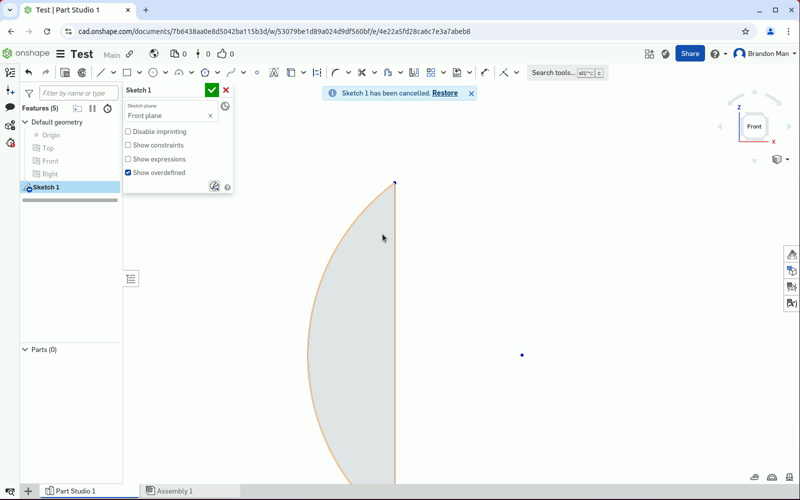
scroll(6)
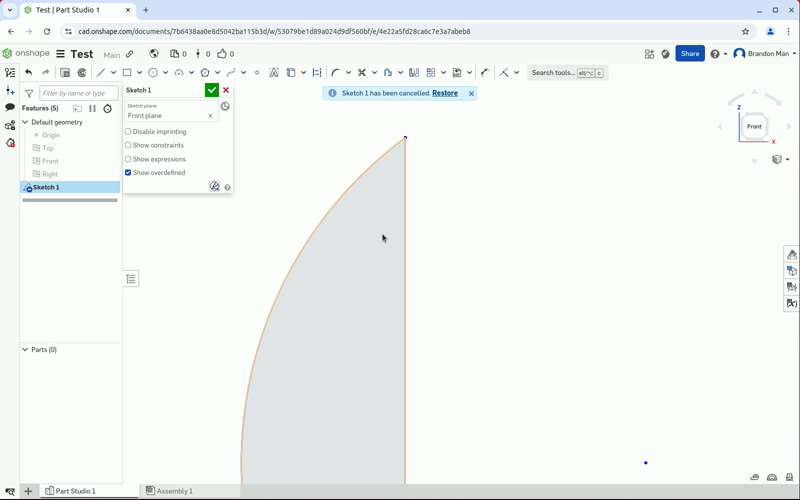
click(382, 233)
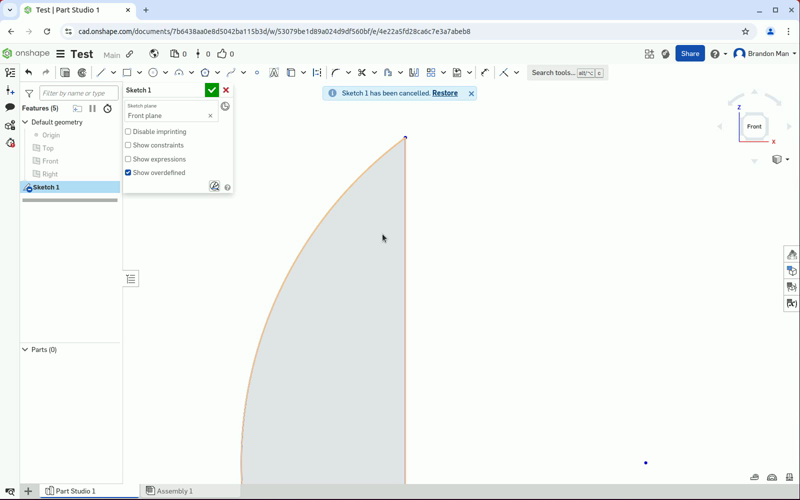
scroll(-6)
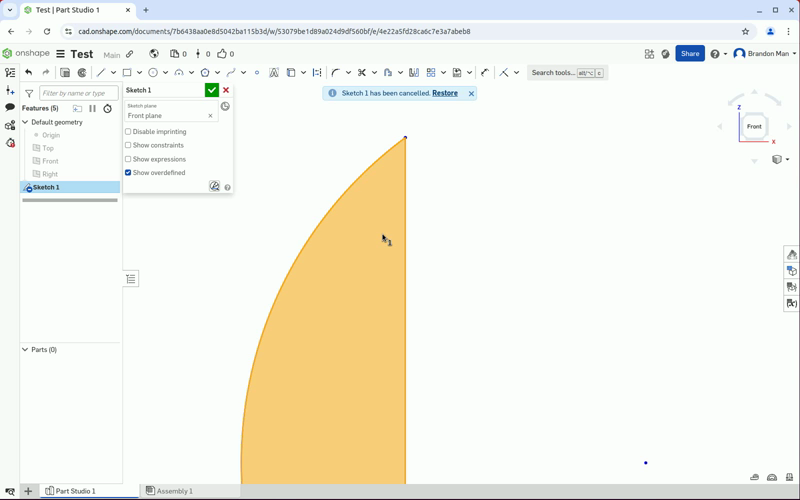
scroll(-6)
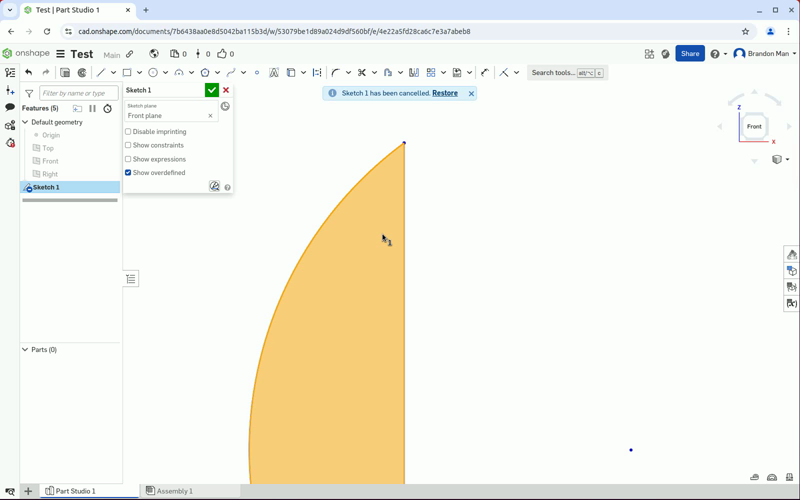
scroll(-6)
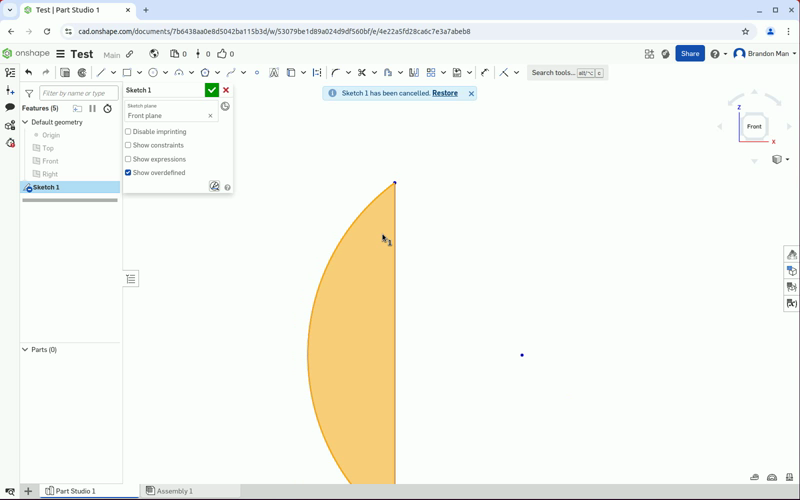
scroll(-6)
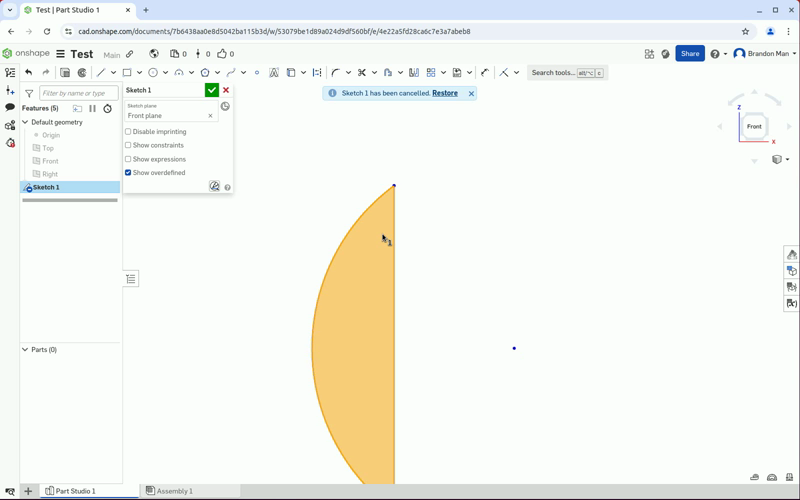
scroll(-6)
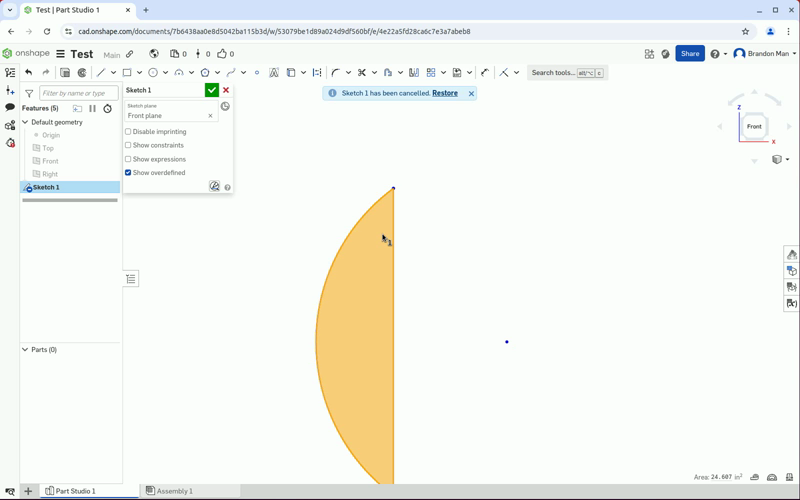
scroll(-6)
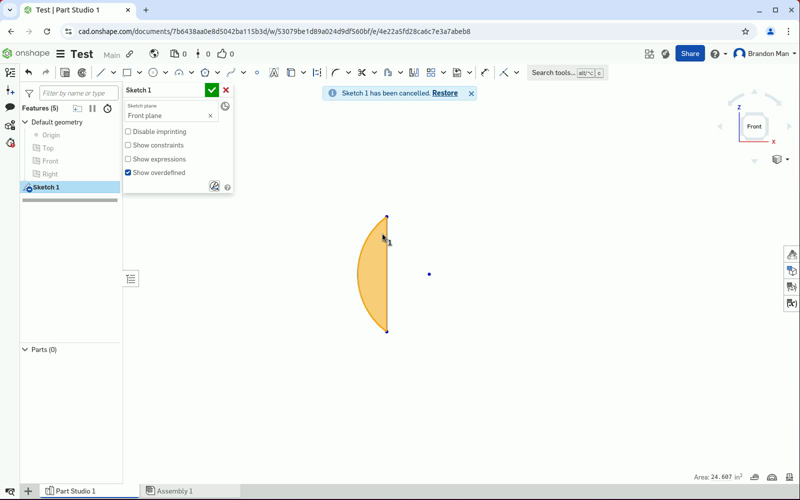
scroll(-6)
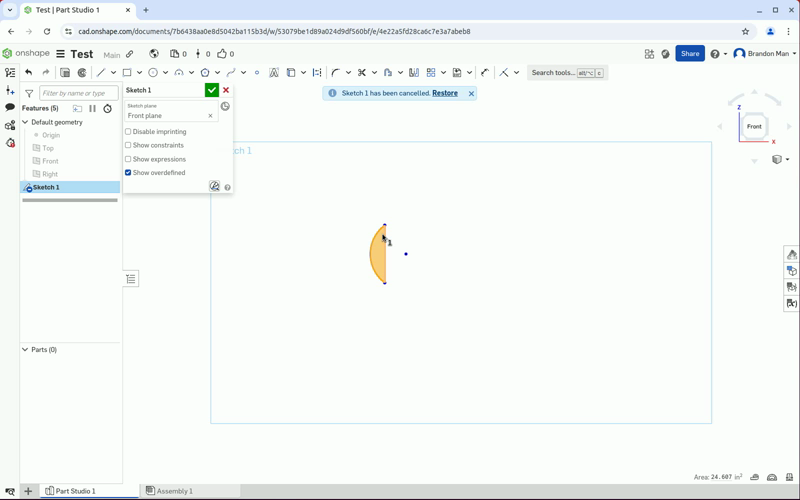
mouse_move(73, 352)
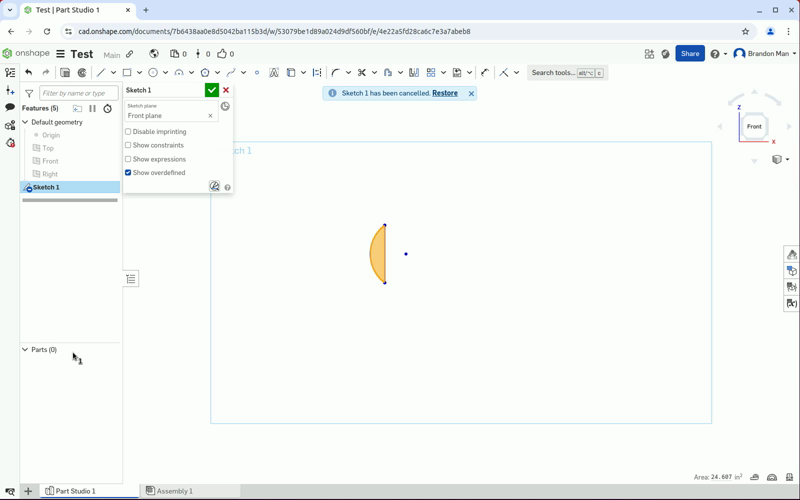
key(shift+y)
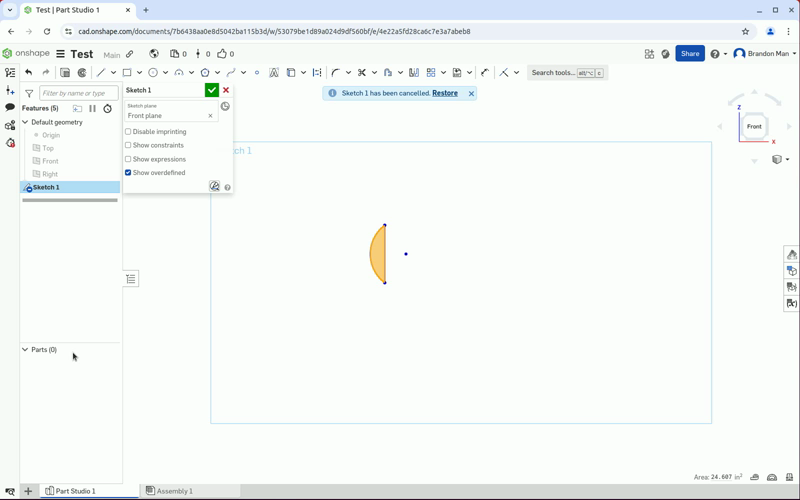
key(shift+e)
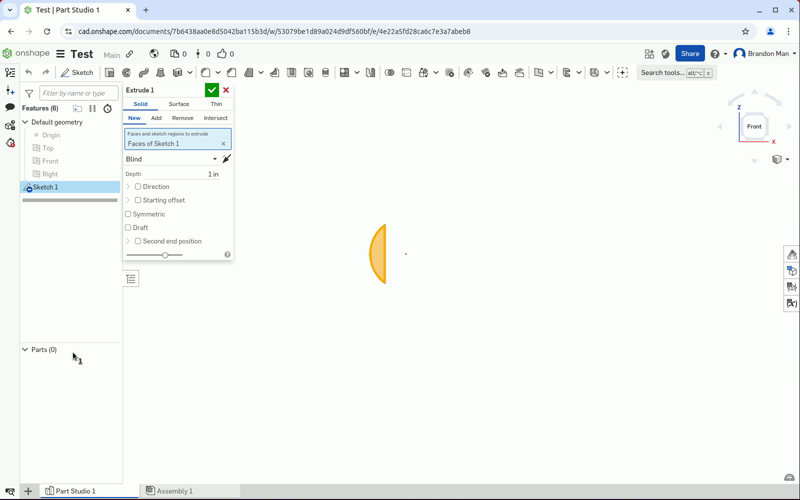
mouse_move(143, 106)
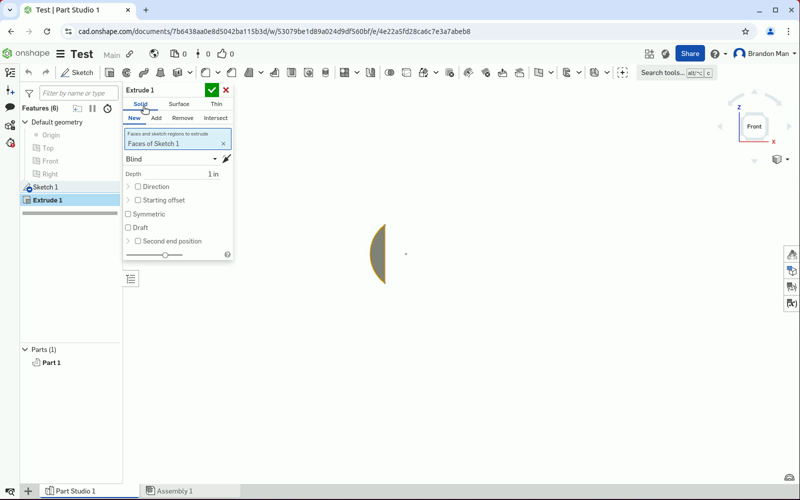
click(143, 106)
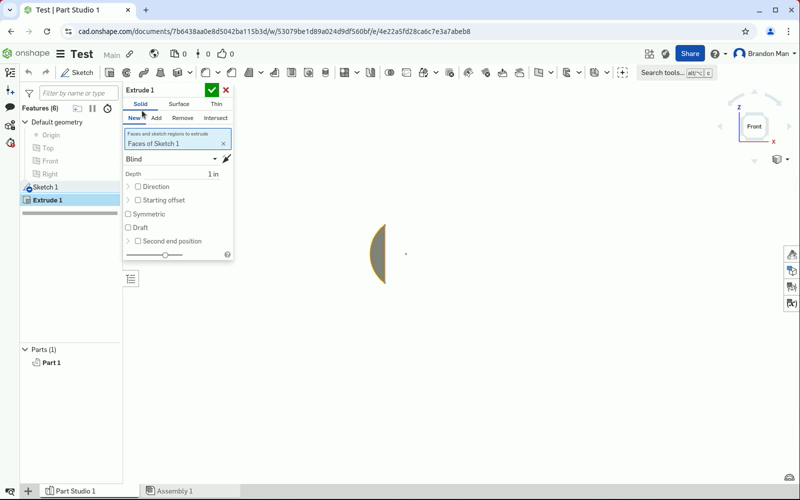
mouse_move(137, 120)
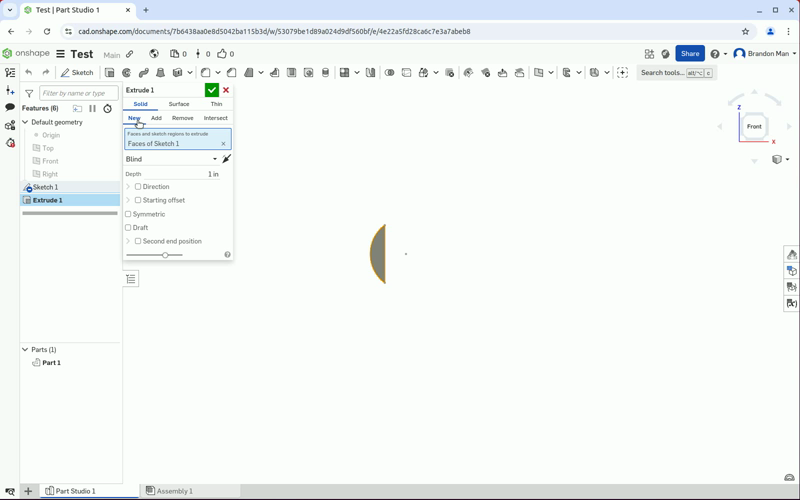
click(137, 120)
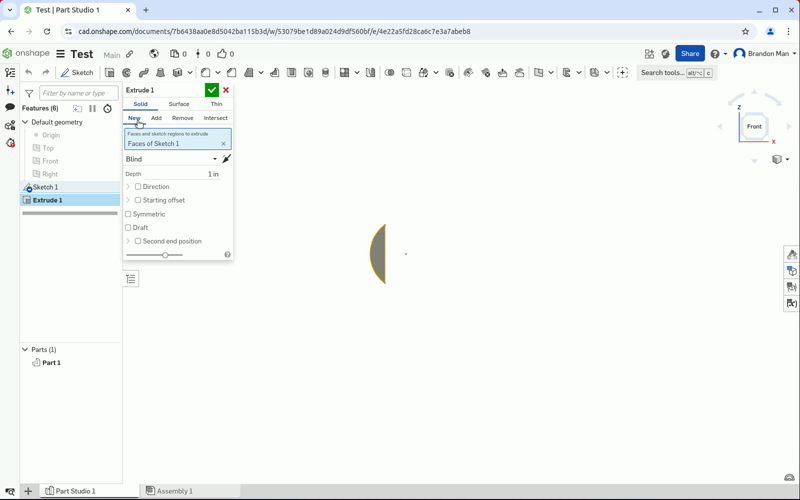
key(tab, 4)
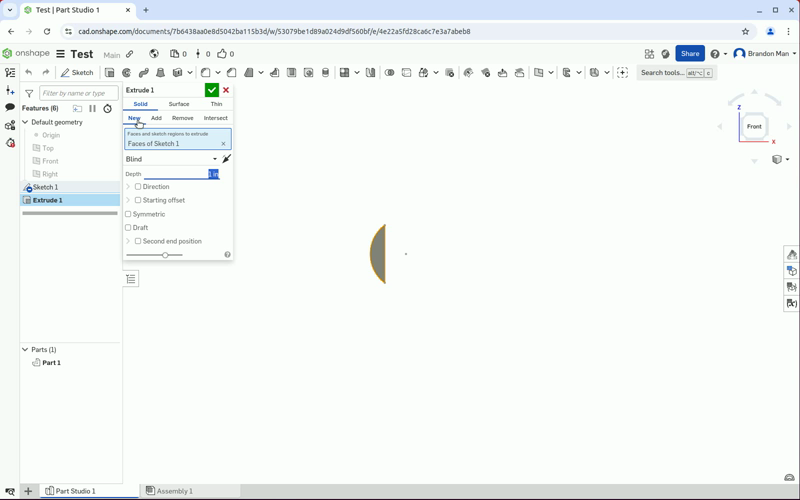
text(2.166)
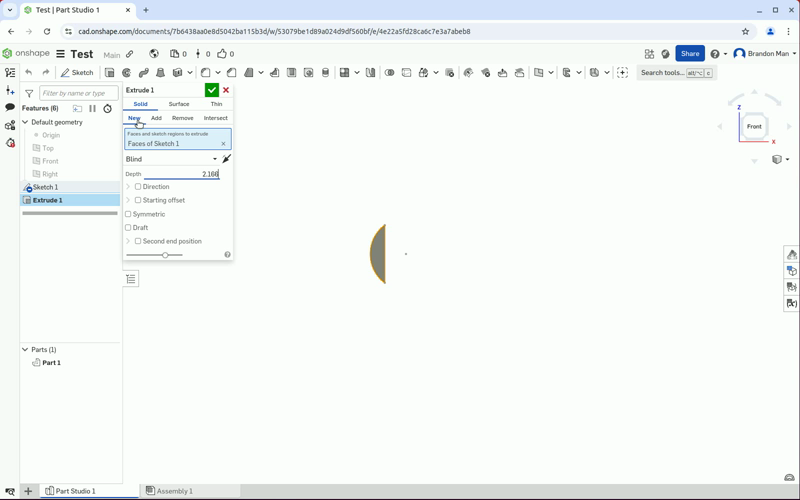
key(enter)
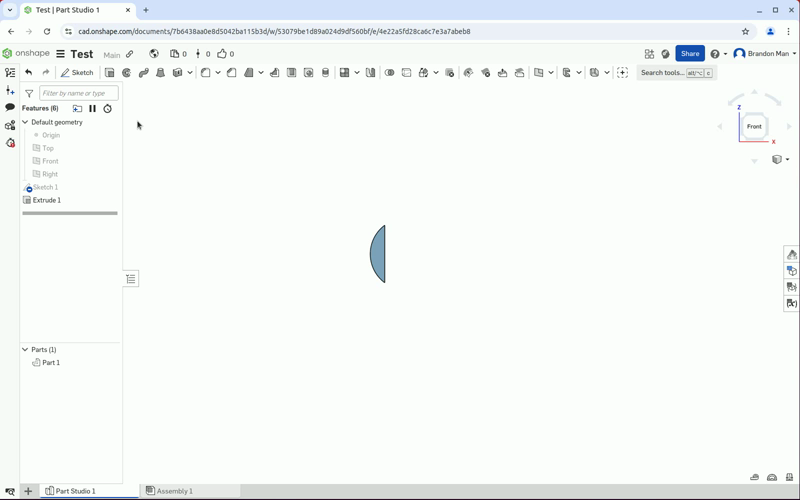
key(shift+h)
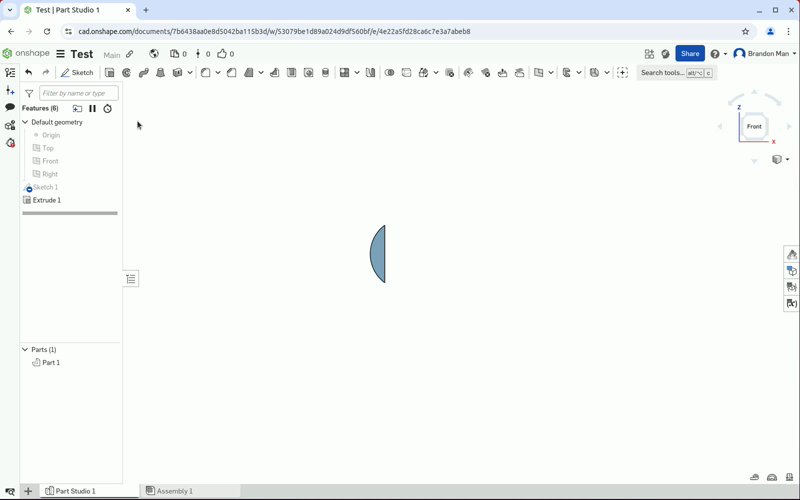
key(shift+h)
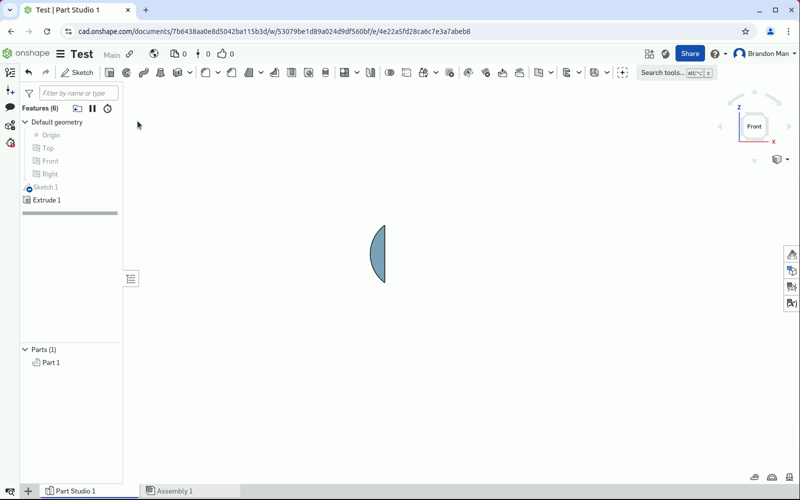
mouse_move(73, 189)
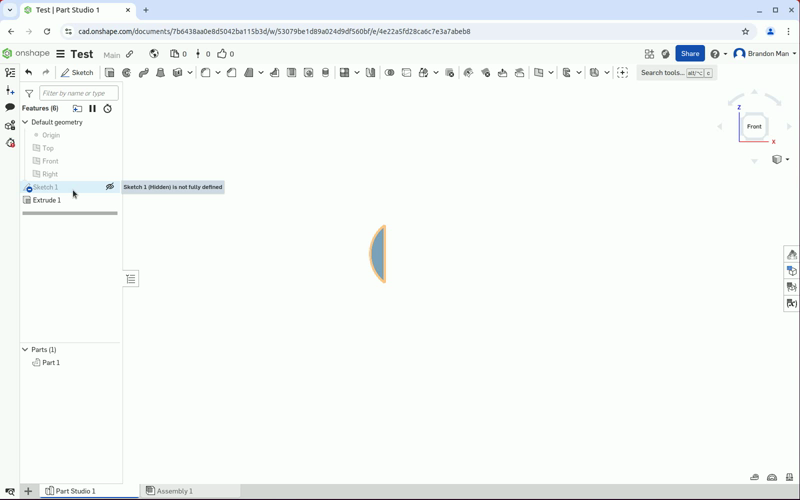
click(73, 189)
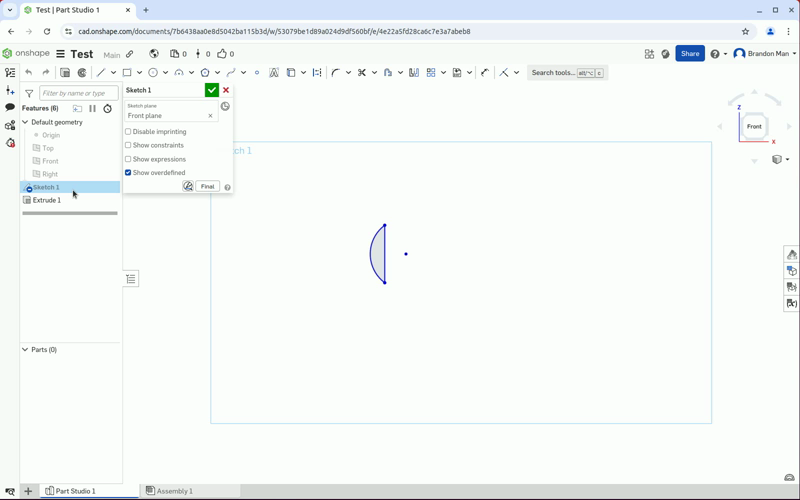
mouse_move(229, 92)
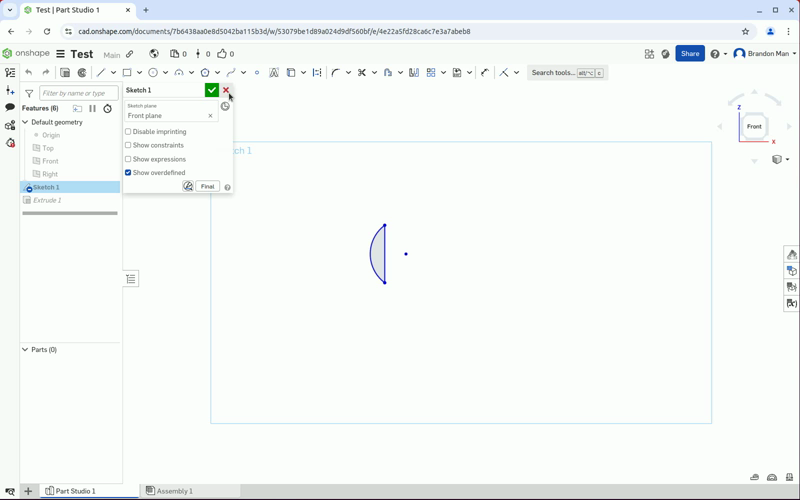
click(229, 92)
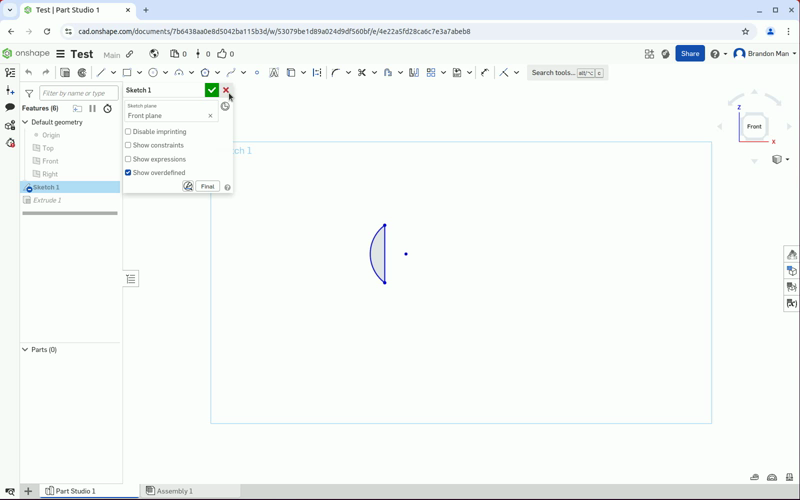
key(shift+s)
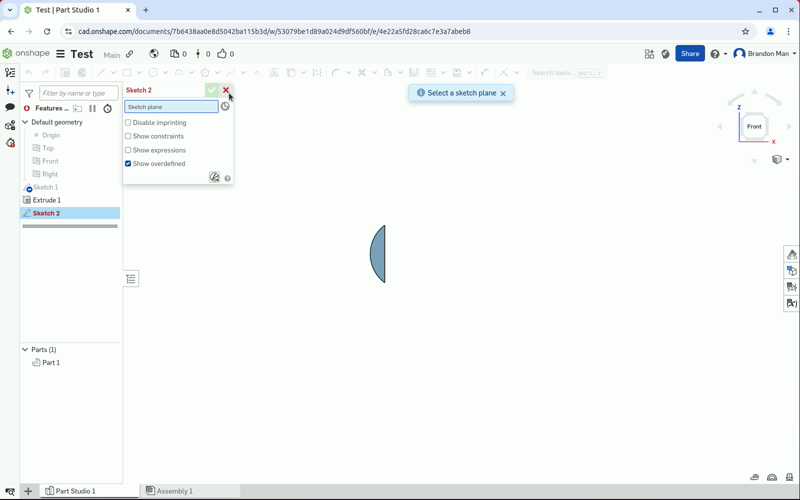
mouse_move(73, 163)
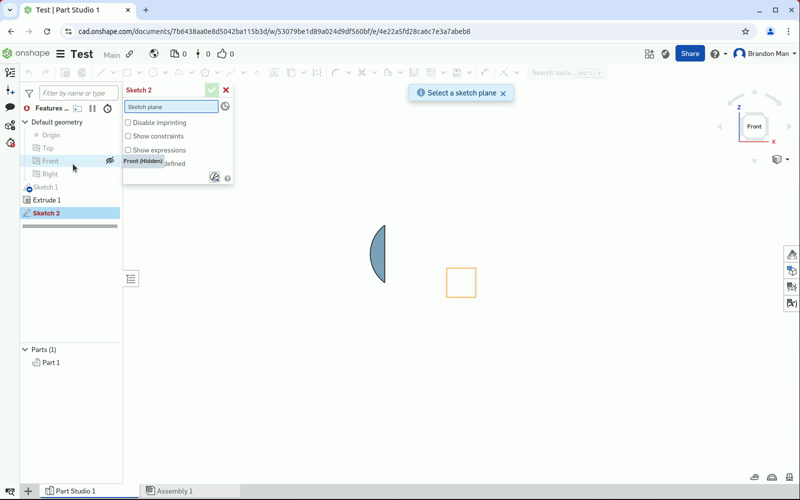
click(73, 163)
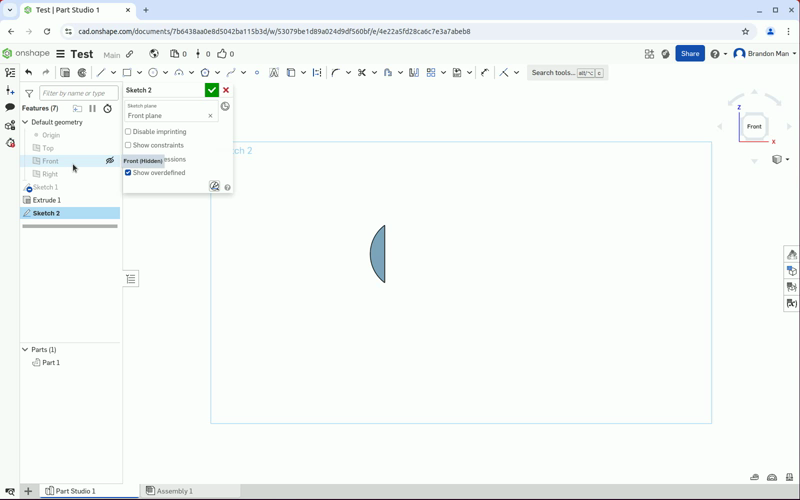
mouse_move(73, 352)
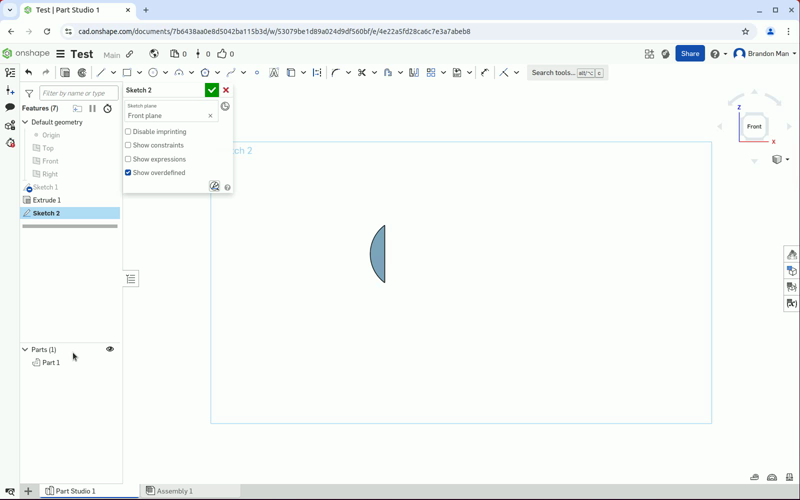
key(y)
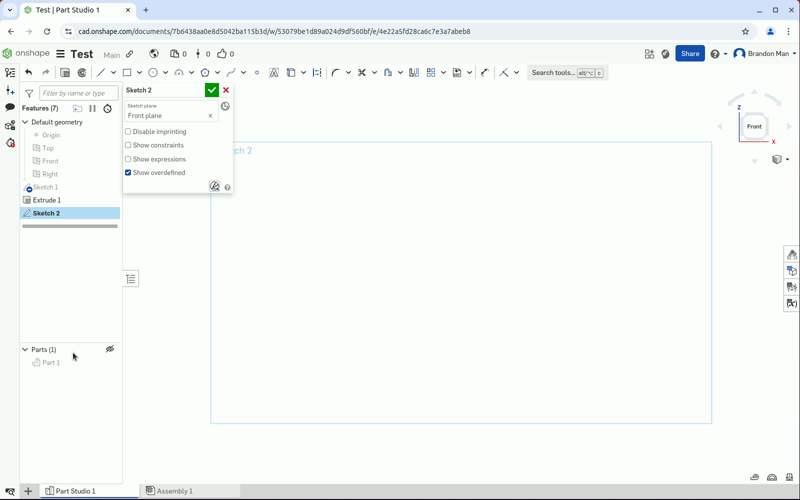
key(a)
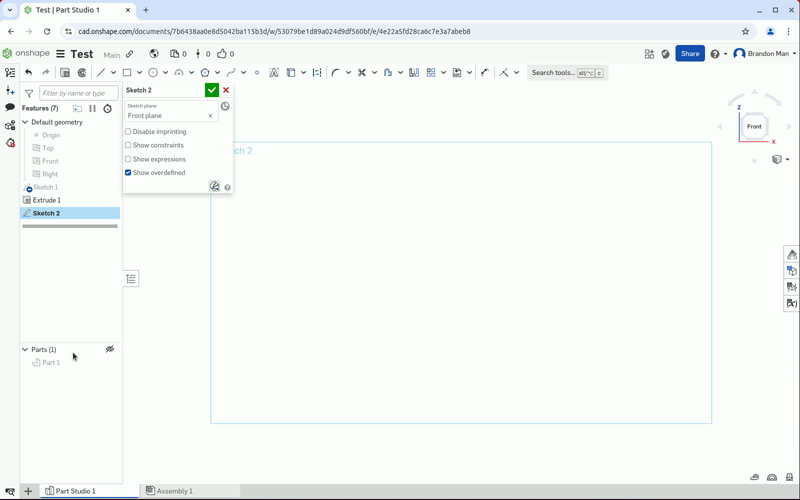
key_down(shift)
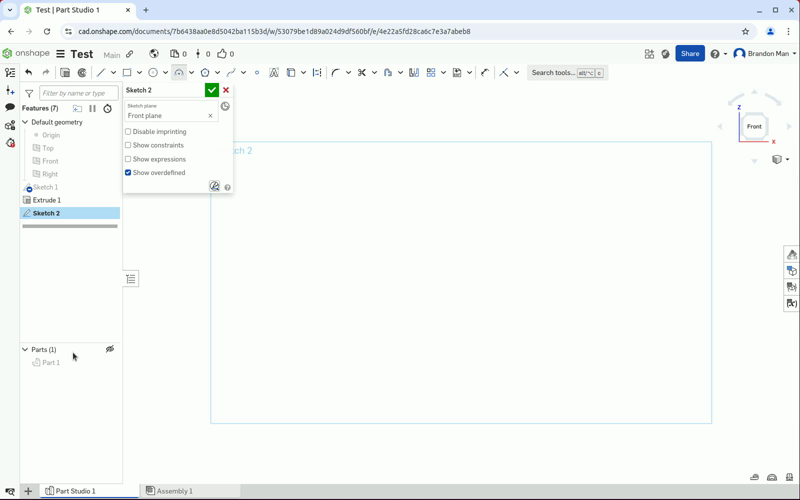
mouse_move(545, 282)
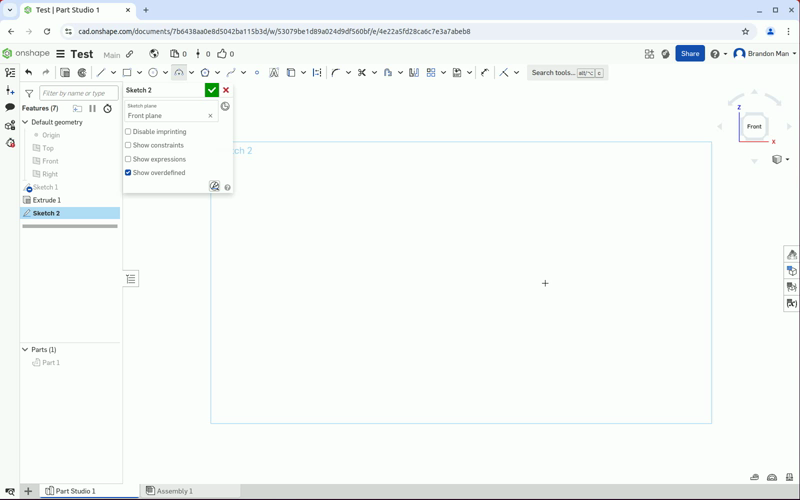
click(545, 282)
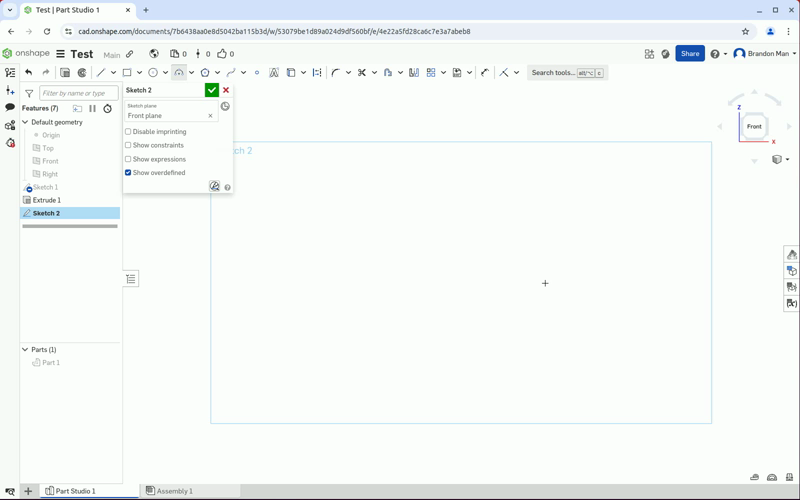
key_up(shift)
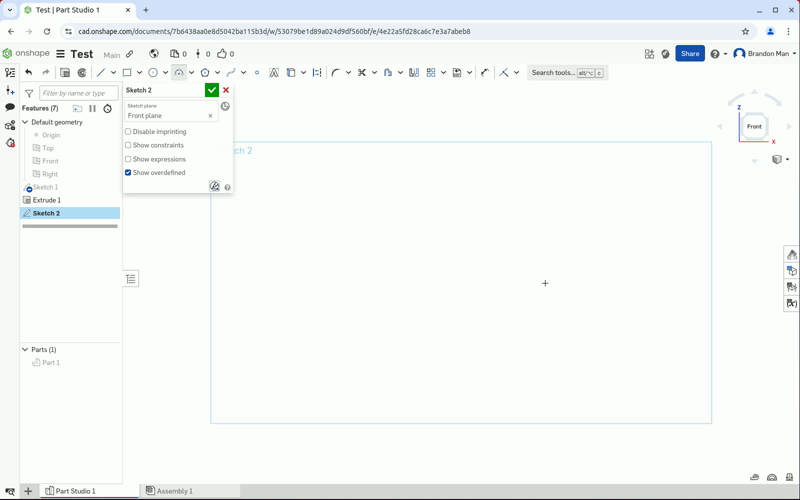
key_down(shift)
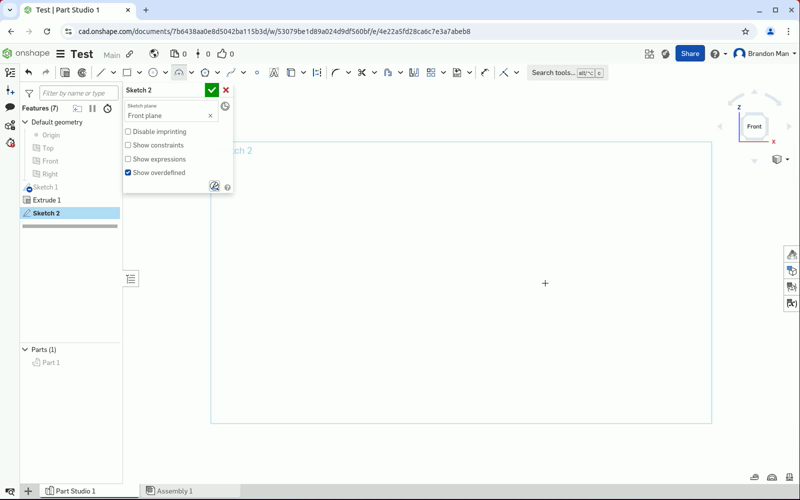
mouse_move(545, 225)
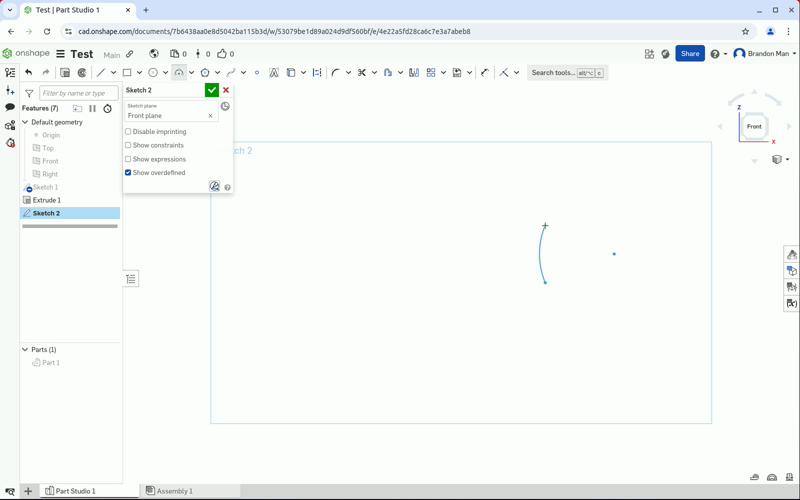
click(545, 225)
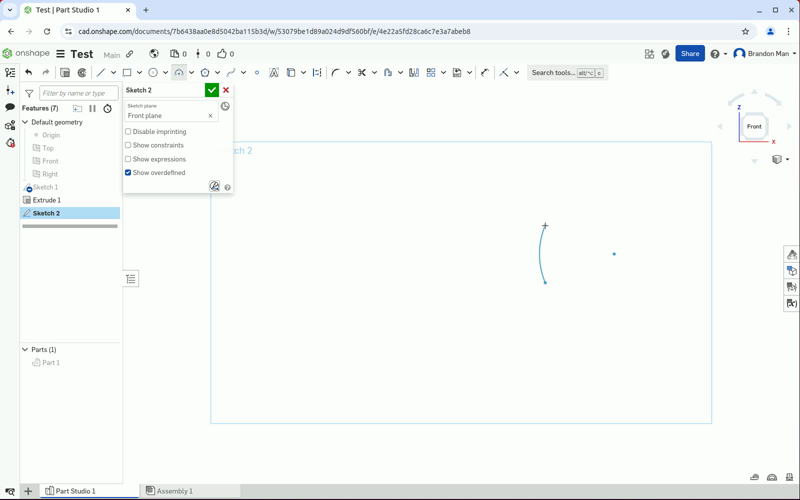
mouse_move(574, 253)
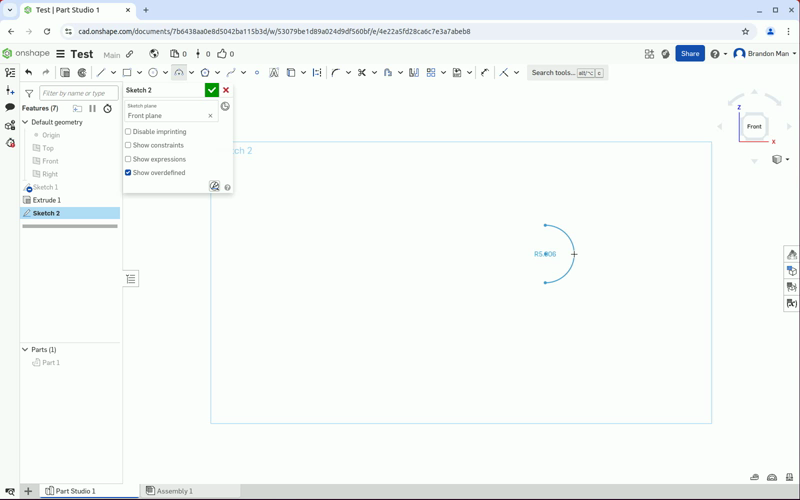
click(574, 253)
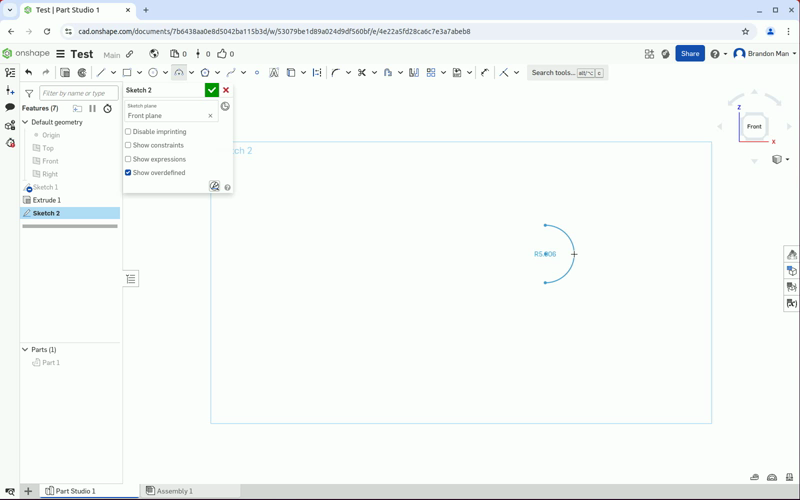
key_up(shift)
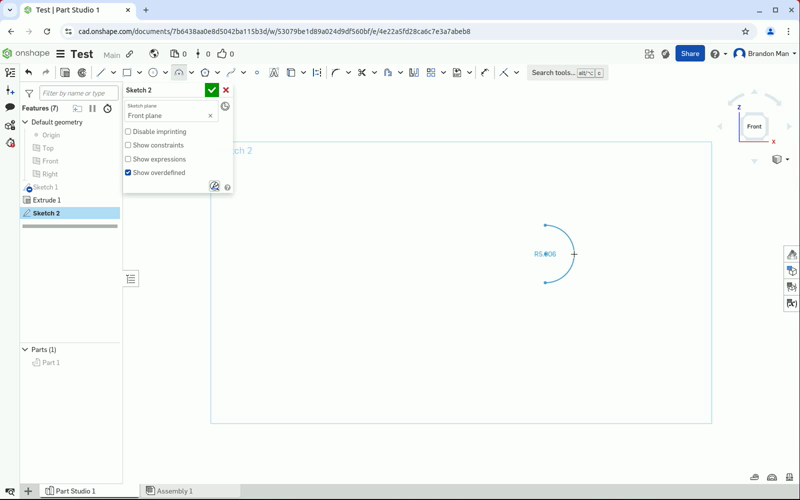
key(esc)
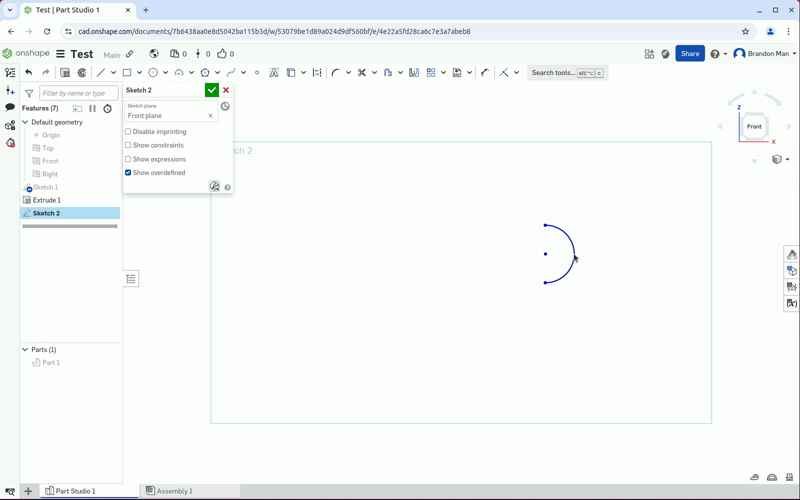
key(l)
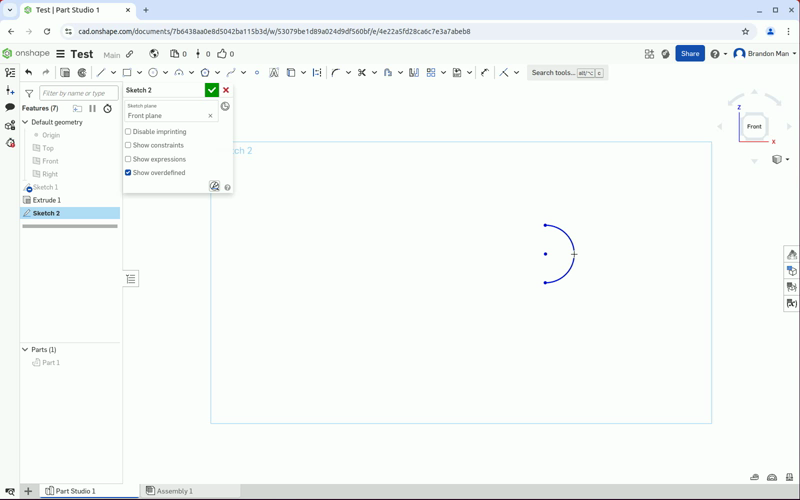
mouse_move(545, 225)
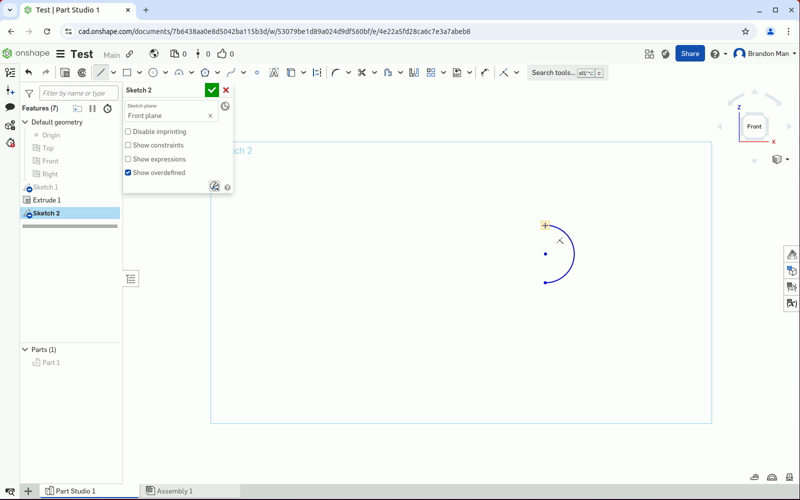
click(545, 225)
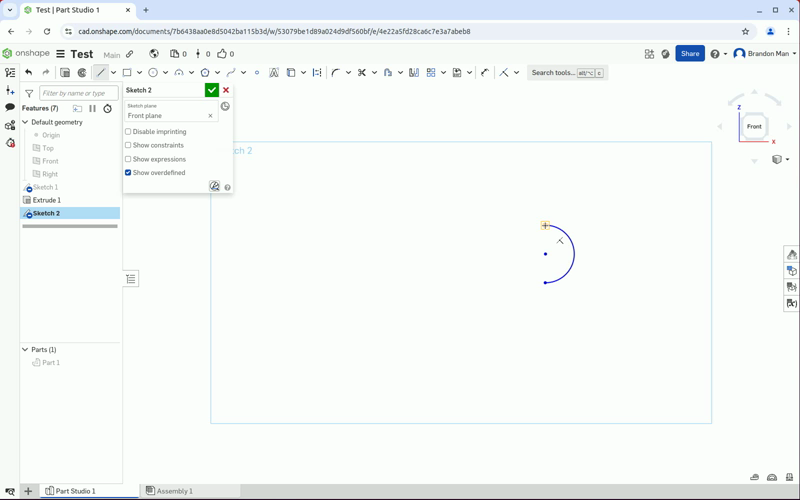
mouse_move(575, 225)
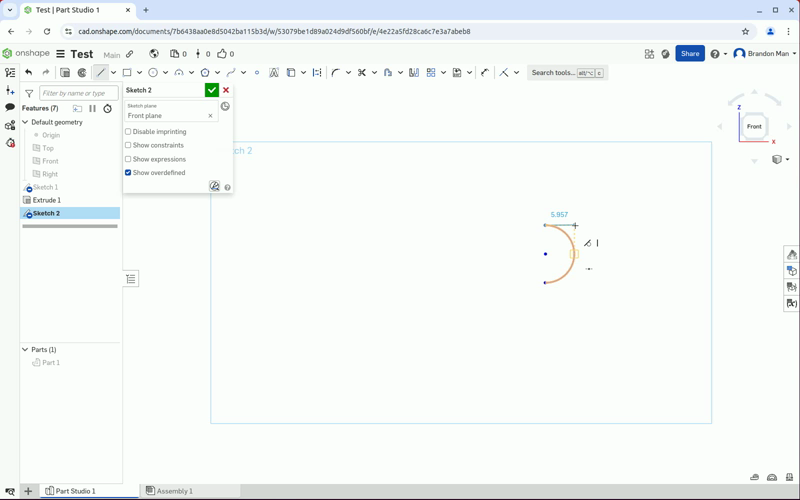
key_down(shift)
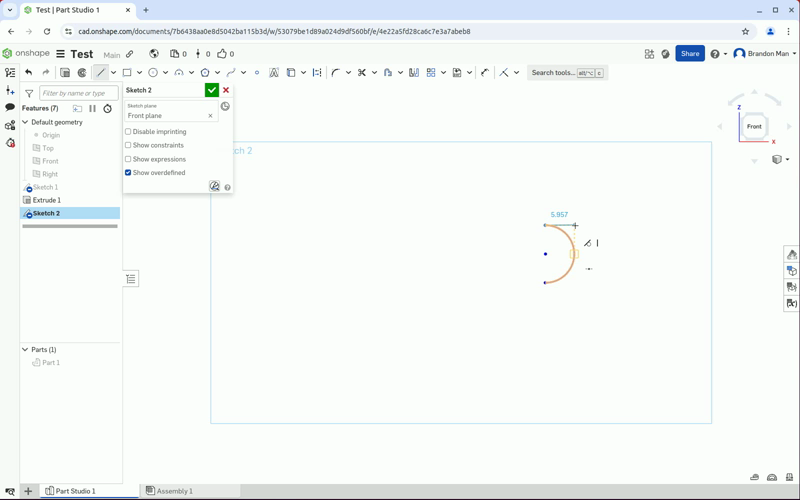
mouse_move(545, 282)
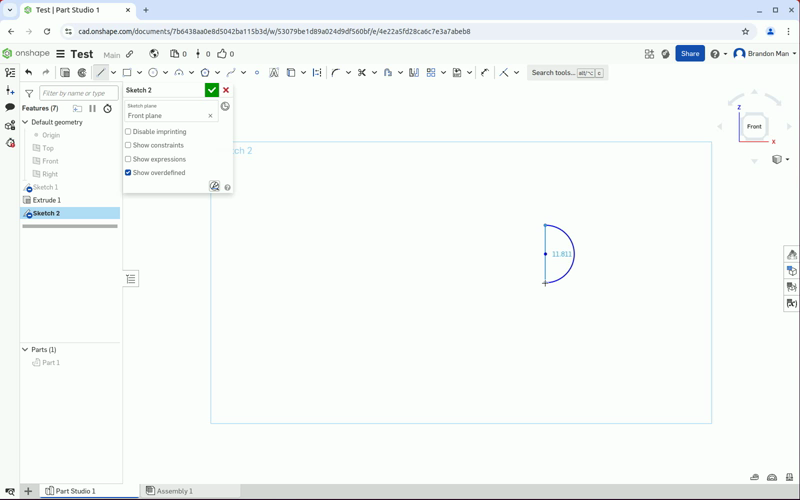
key_up(shift)
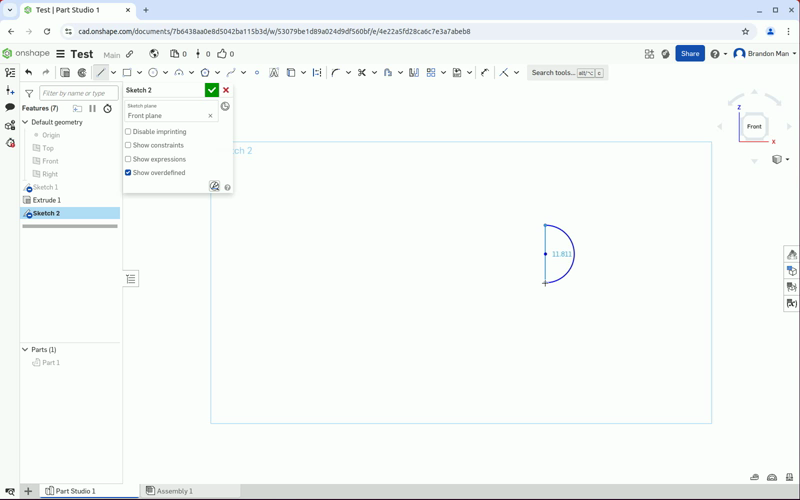
click(545, 282)
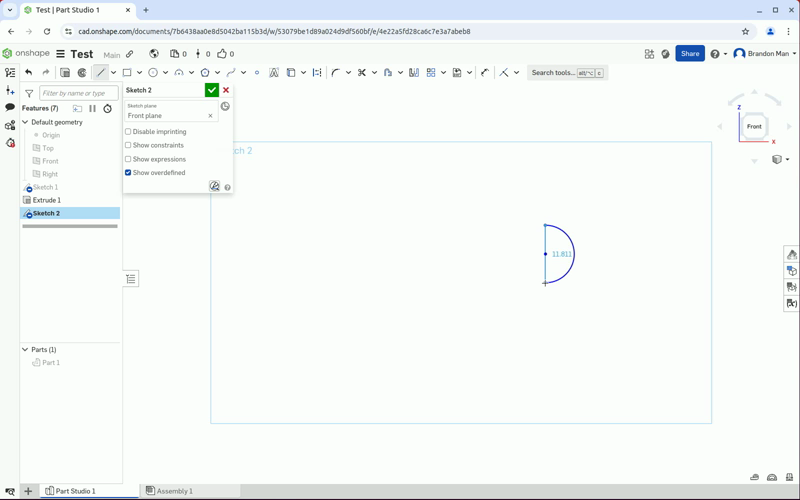
key(esc)
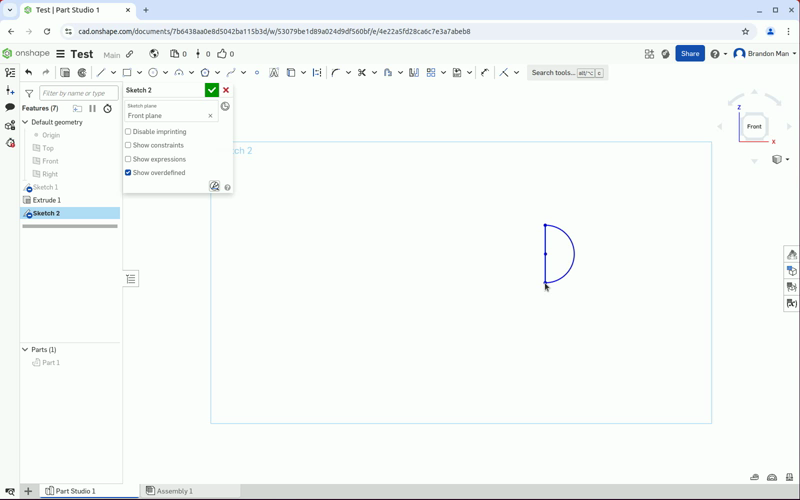
mouse_move(557, 247)
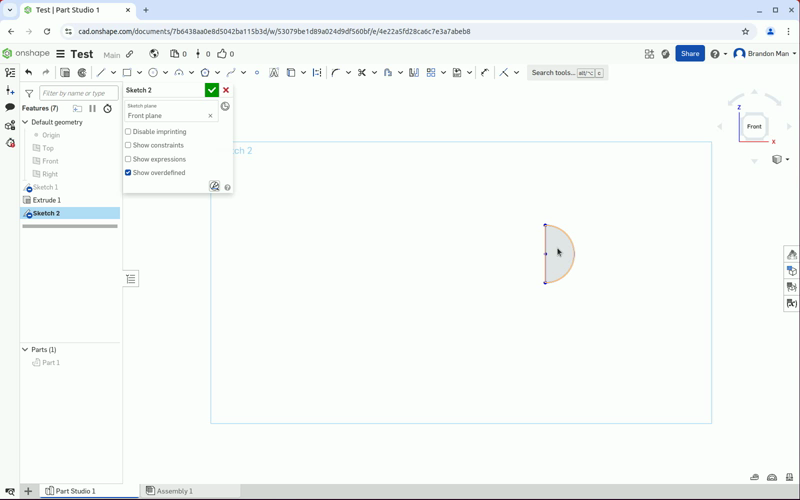
scroll(6)
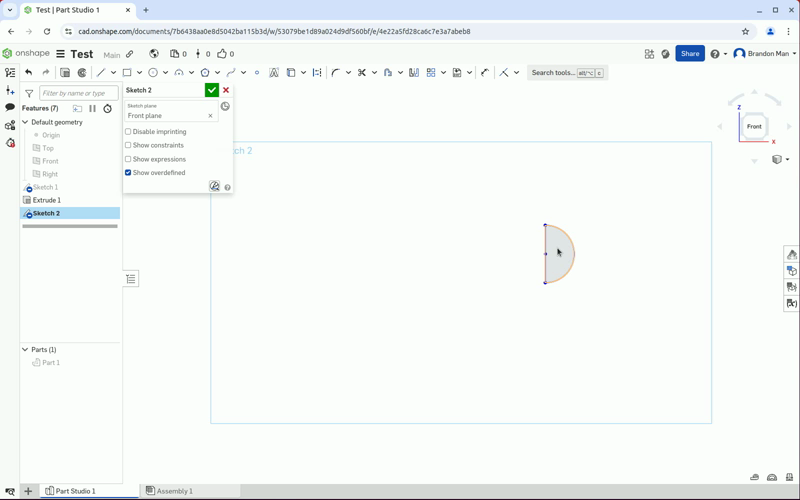
scroll(6)
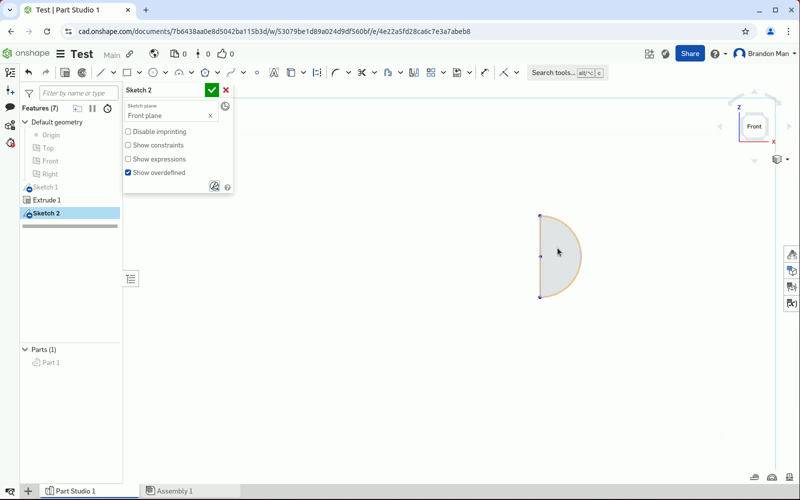
scroll(6)
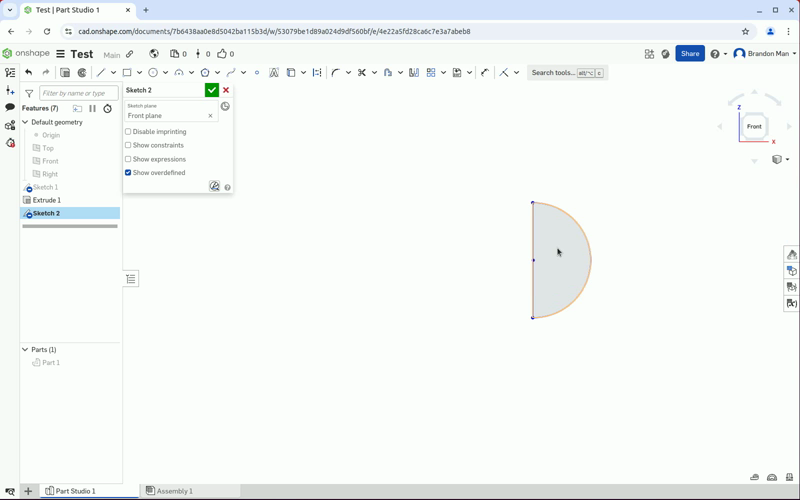
scroll(6)
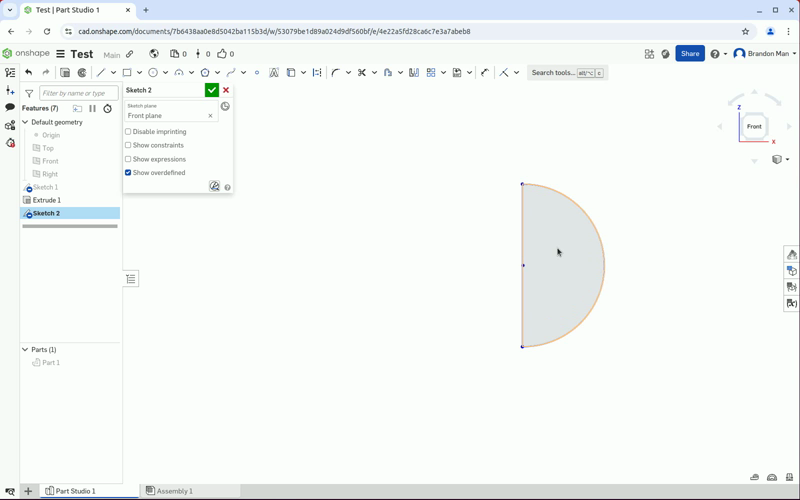
scroll(6)
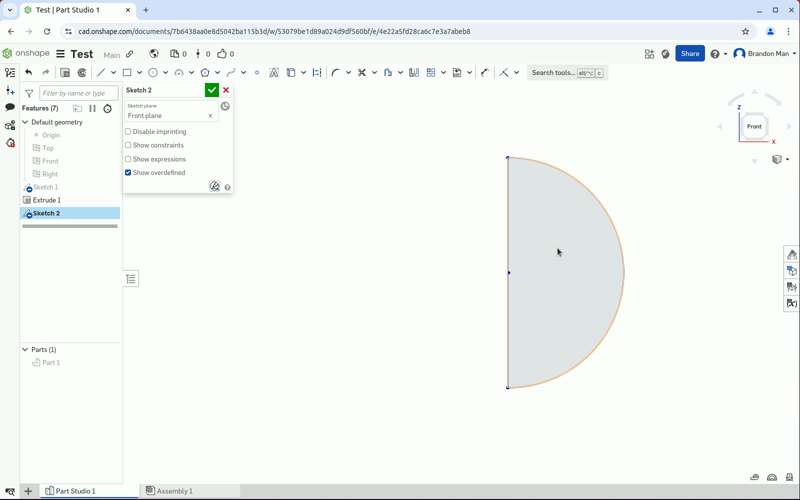
scroll(6)
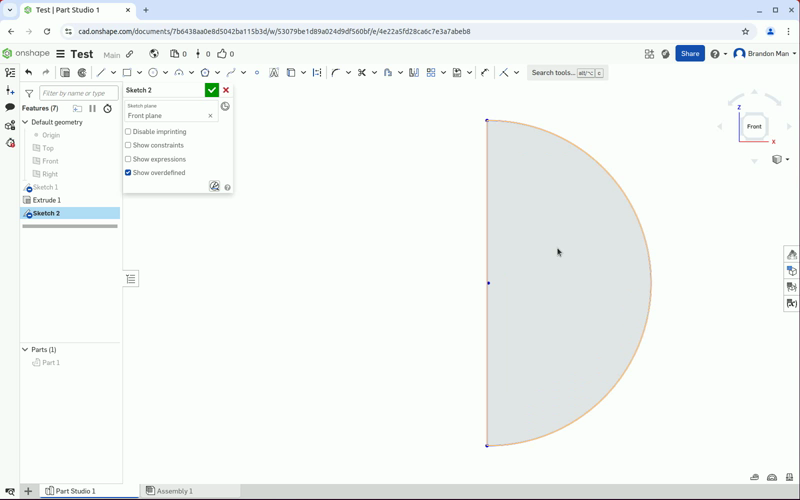
scroll(6)
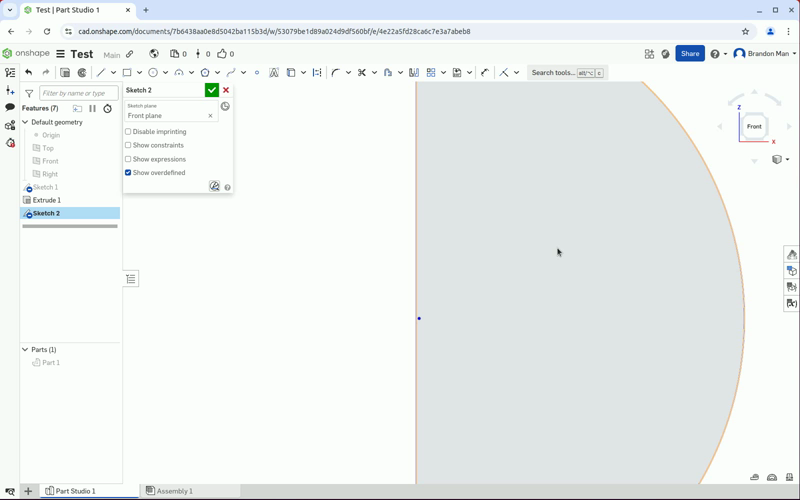
click(557, 247)
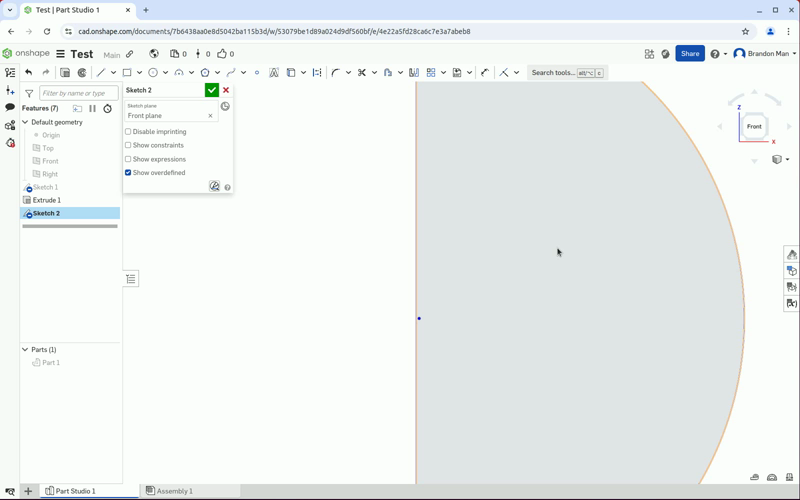
scroll(-6)
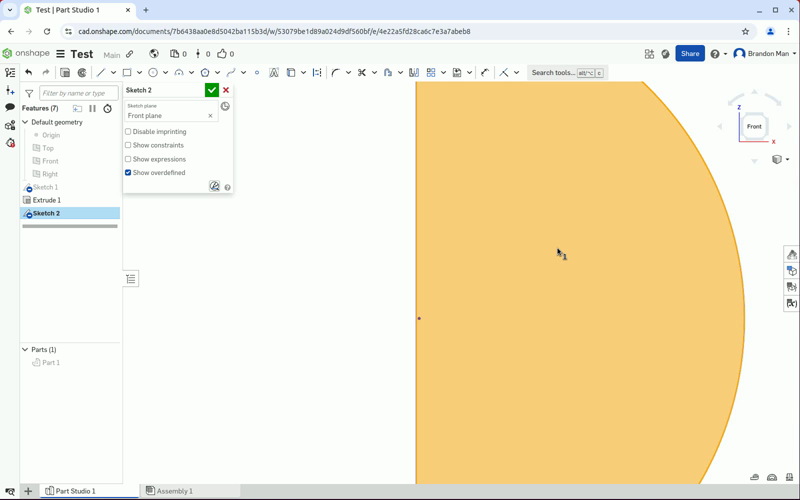
scroll(-6)
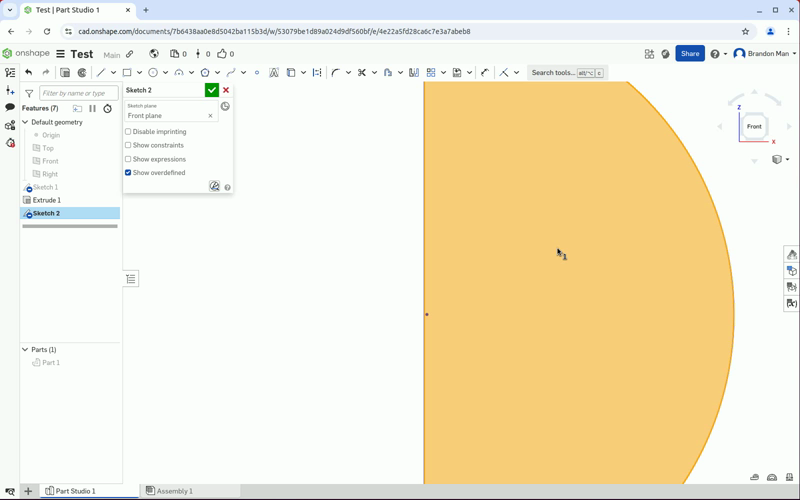
scroll(-6)
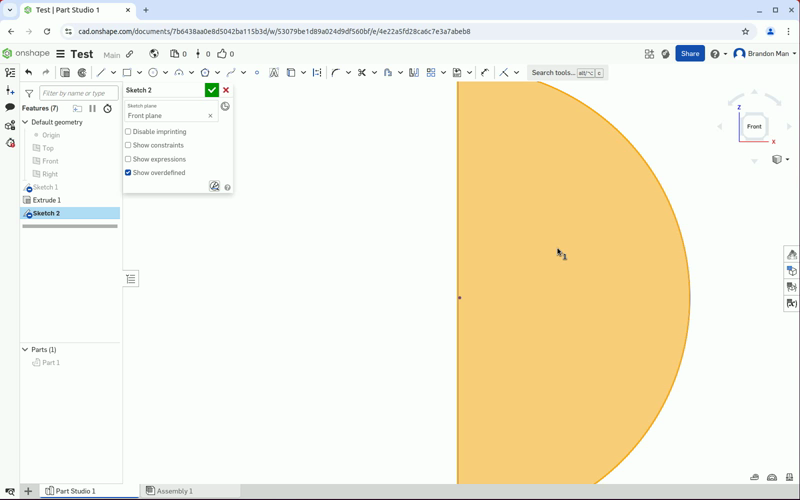
scroll(-6)
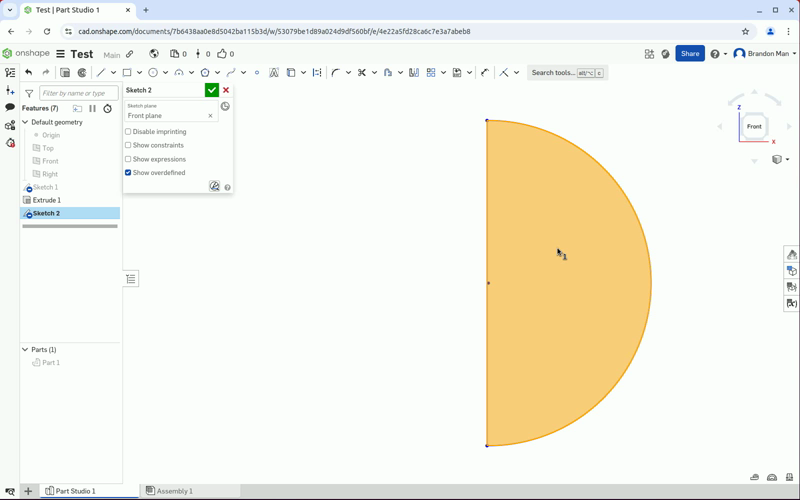
scroll(-6)
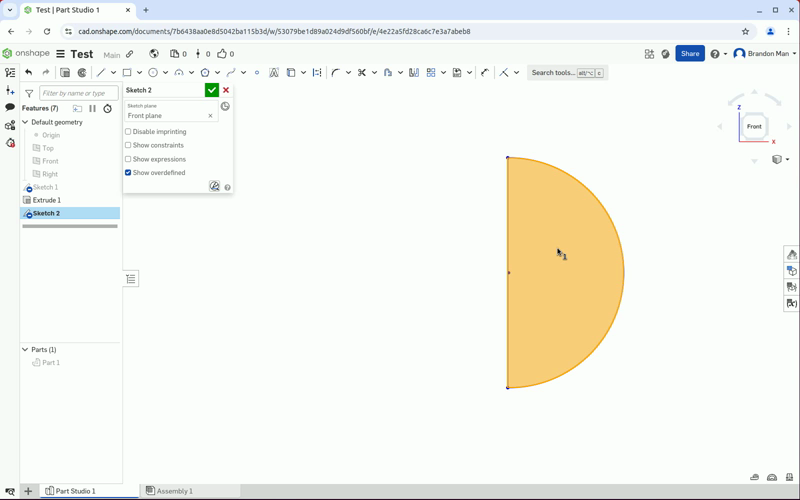
scroll(-6)
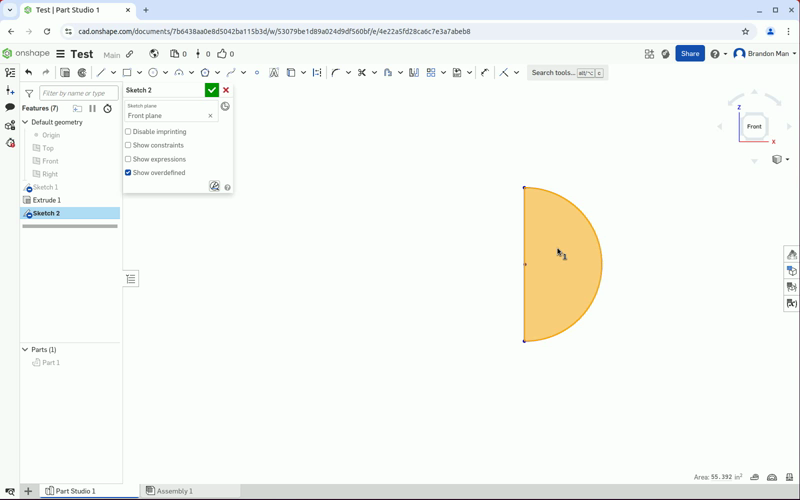
scroll(-6)
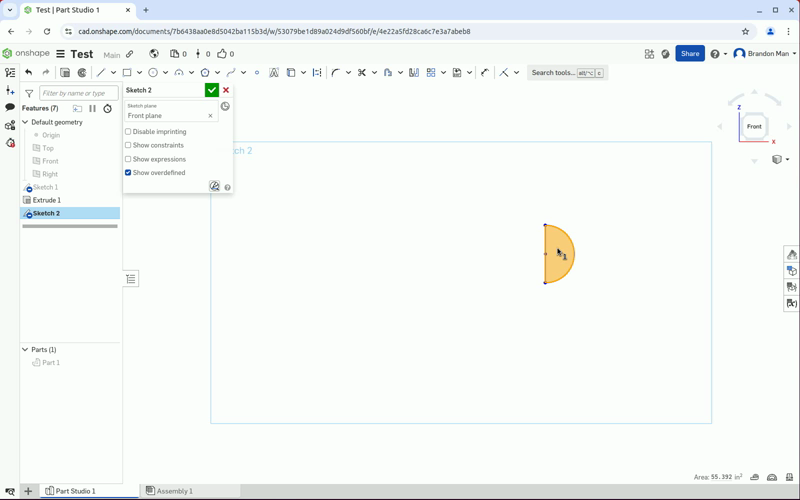
mouse_move(73, 352)
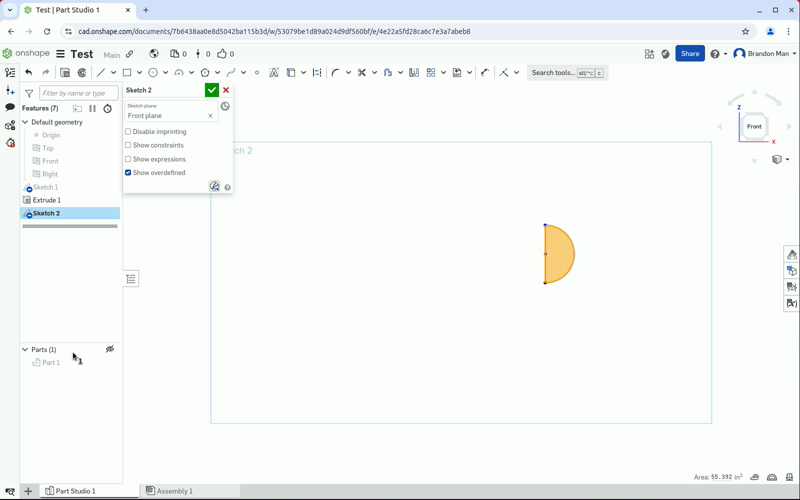
key(shift+y)
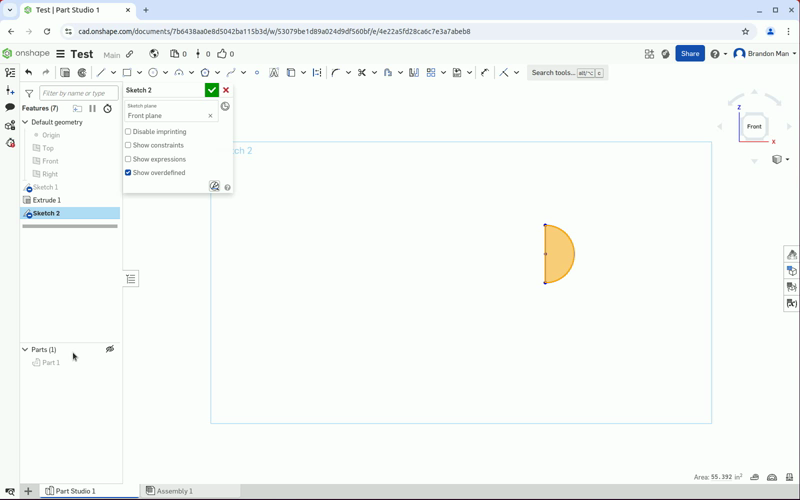
key(shift+e)
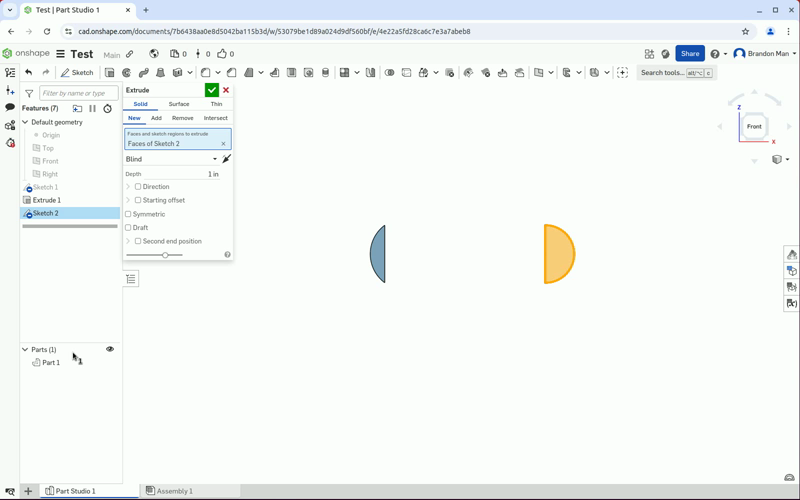
mouse_move(143, 106)
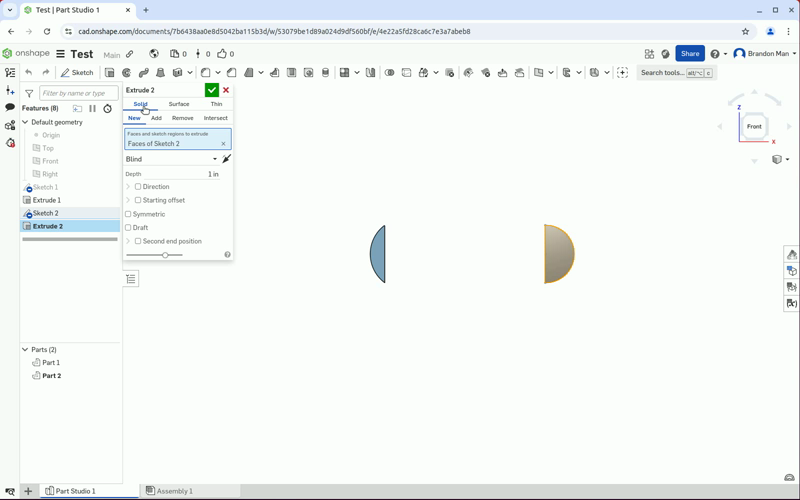
click(143, 106)
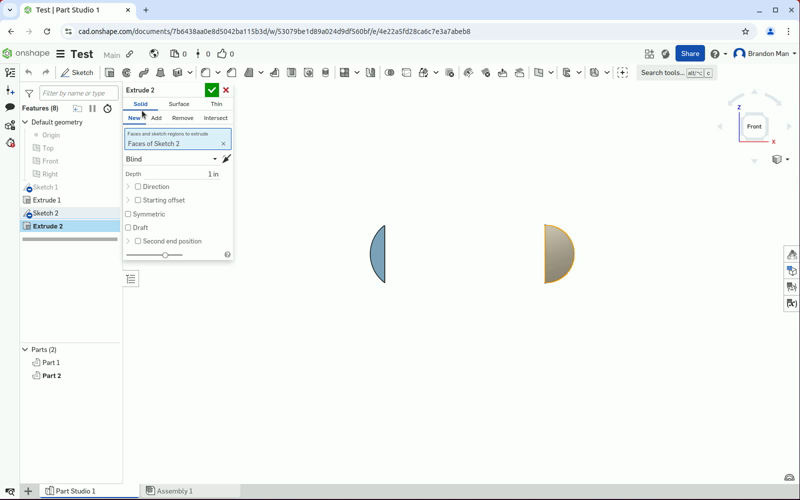
mouse_move(137, 120)
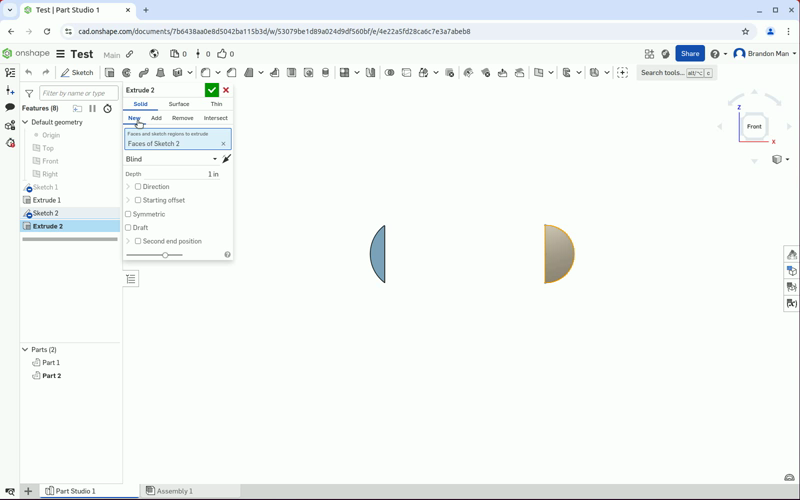
click(137, 120)
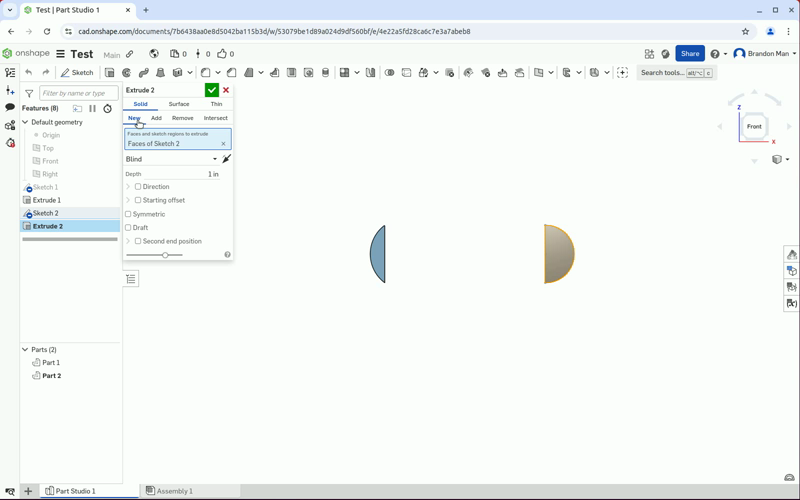
key(tab, 4)
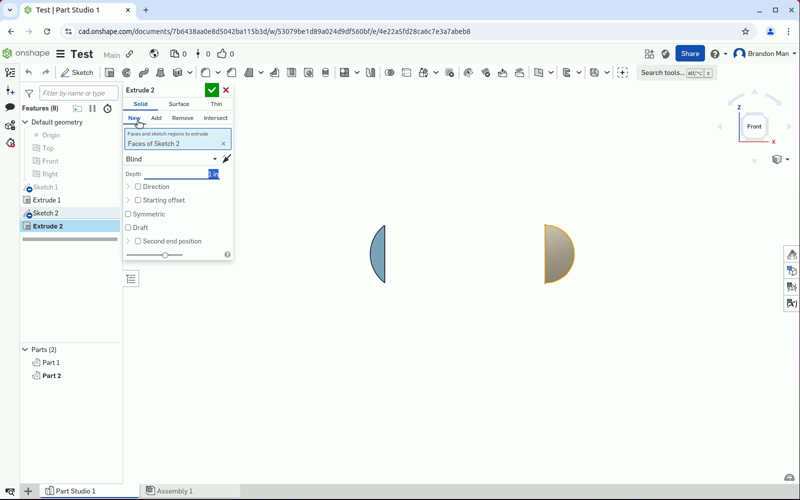
text(2.166)
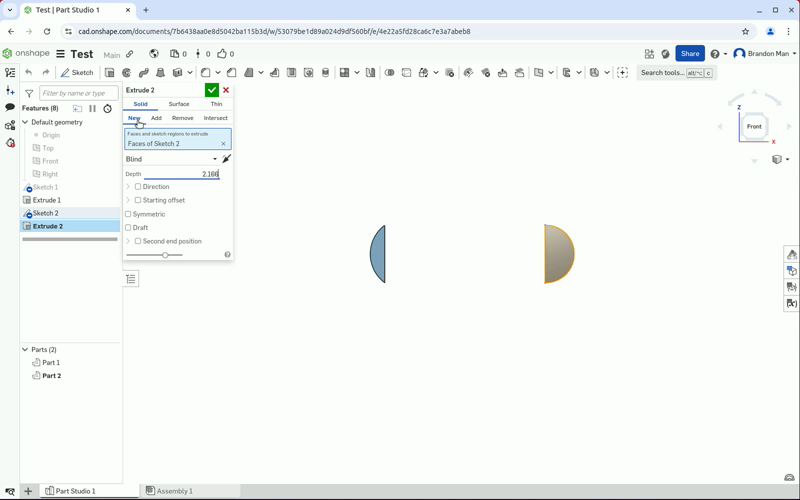
key(enter)
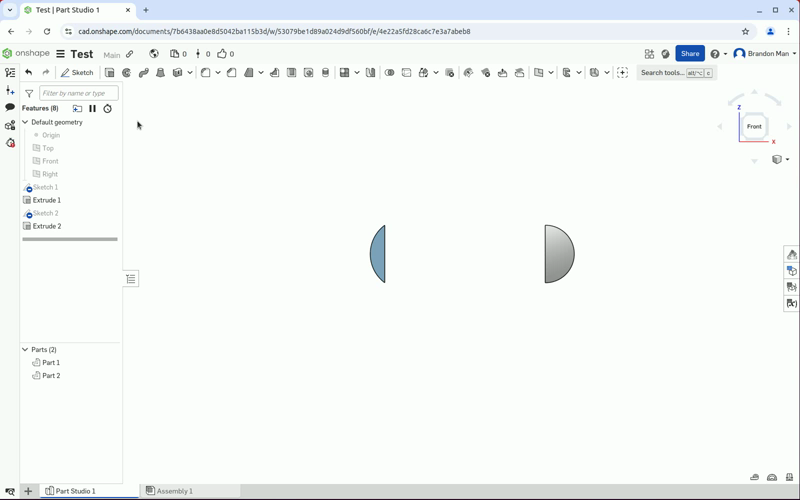
key(shift+h)
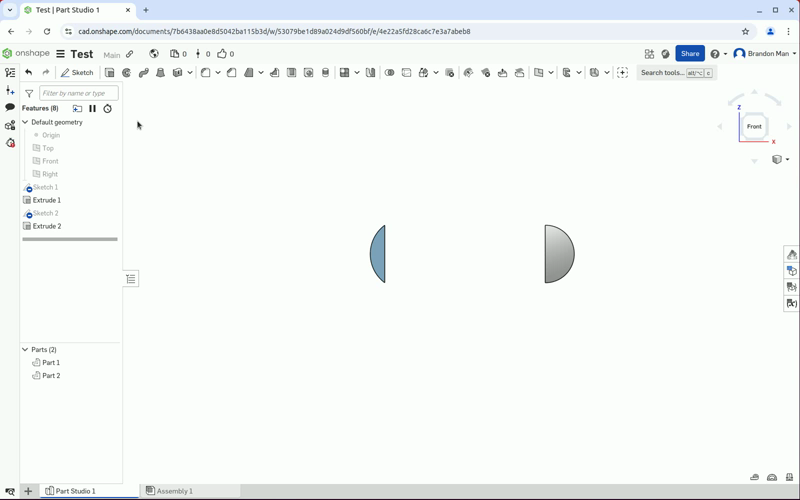
key(shift+h)
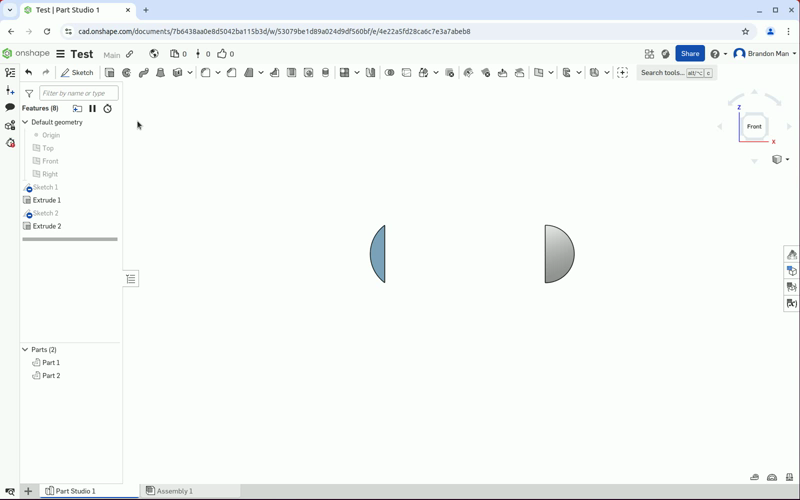
mouse_move(73, 189)
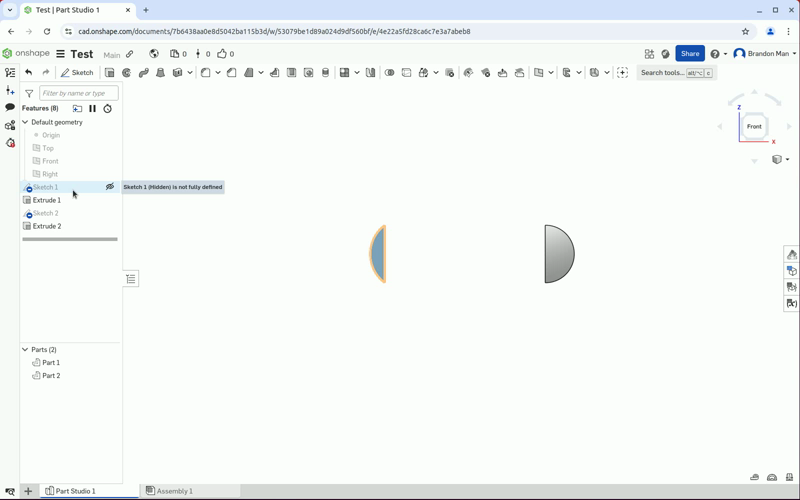
click(73, 189)
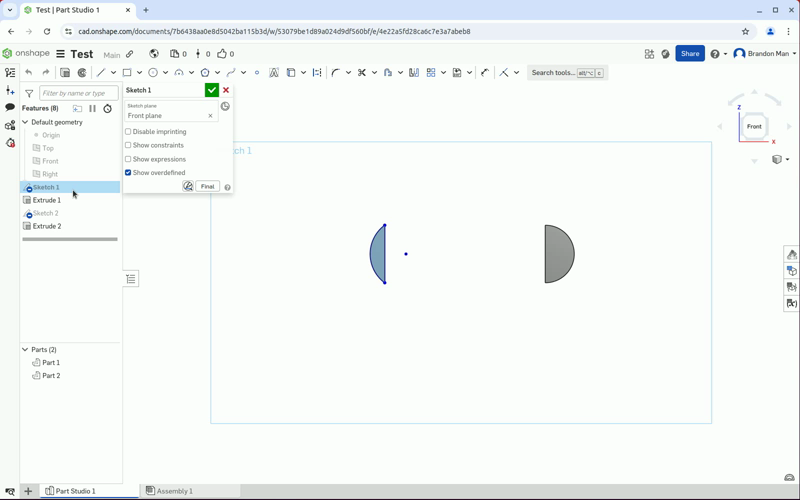
mouse_move(229, 92)
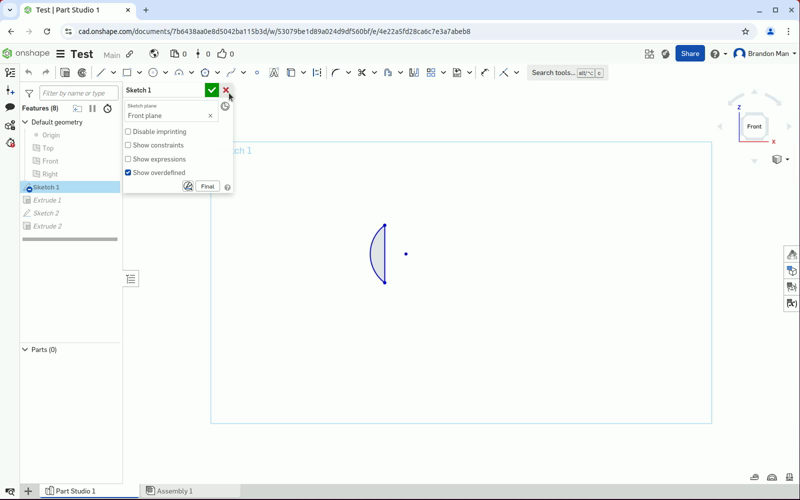
click(229, 92)
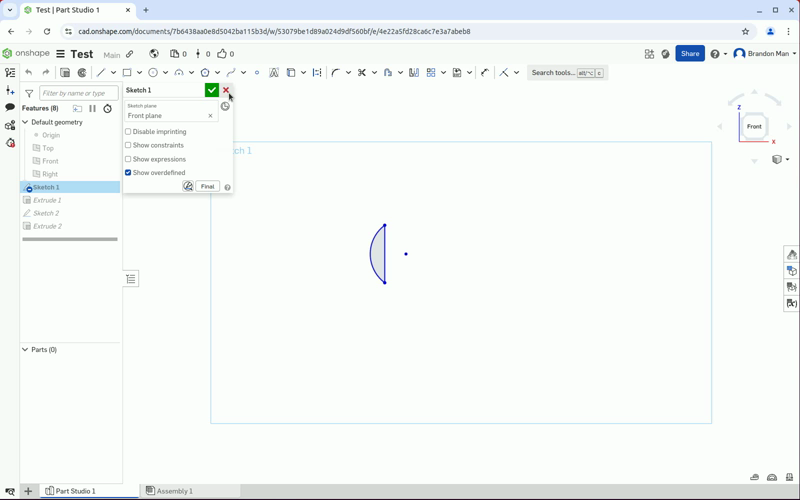
key(shift+s)
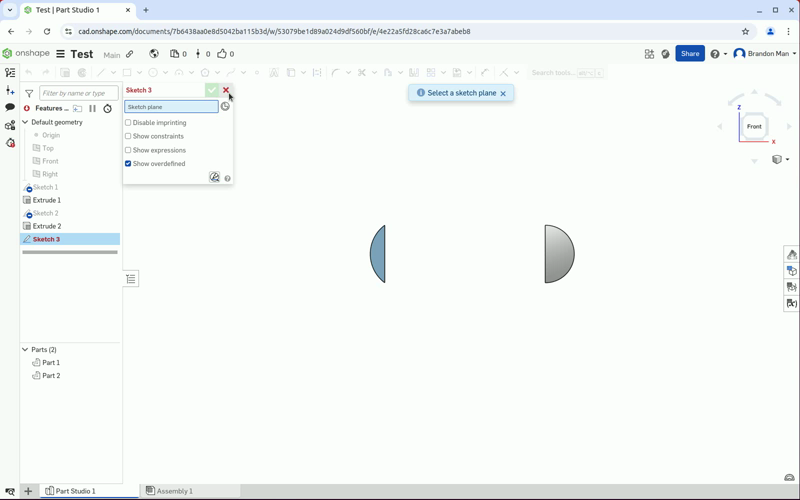
mouse_move(73, 163)
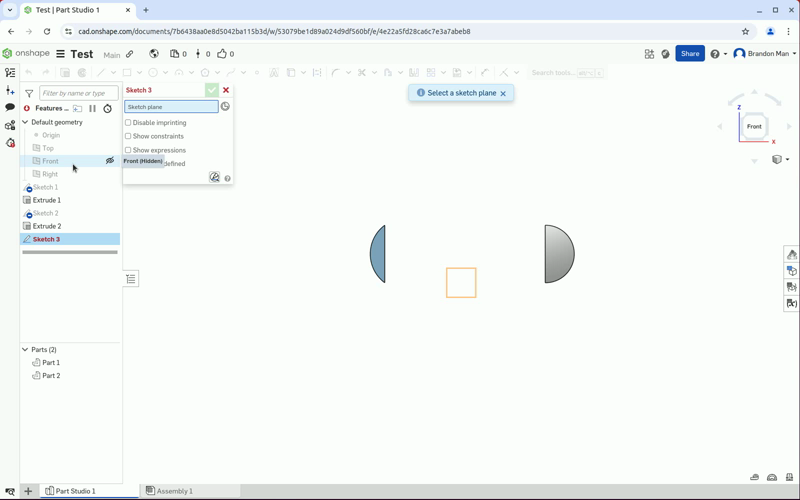
click(73, 163)
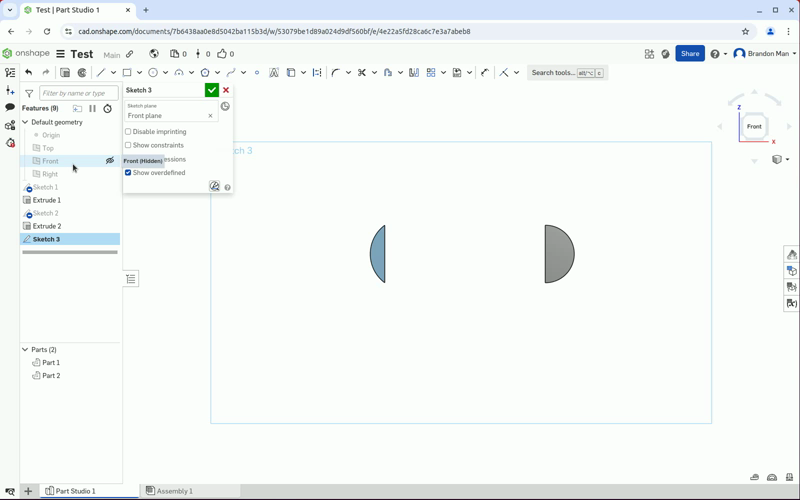
mouse_move(73, 352)
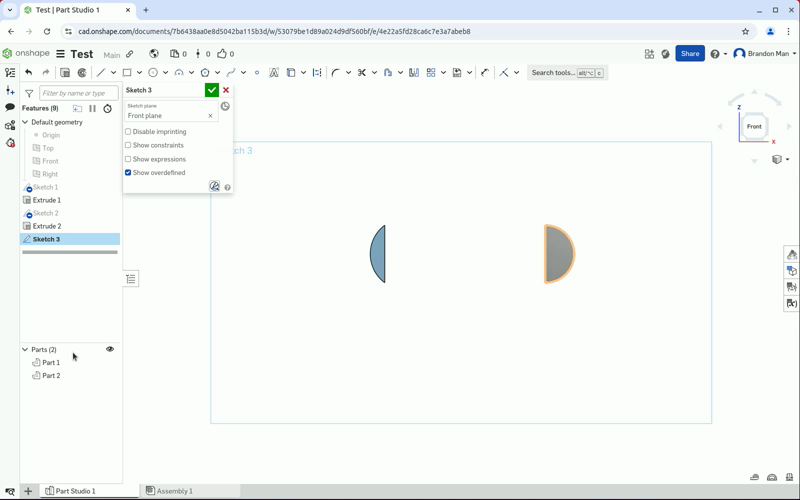
key(y)
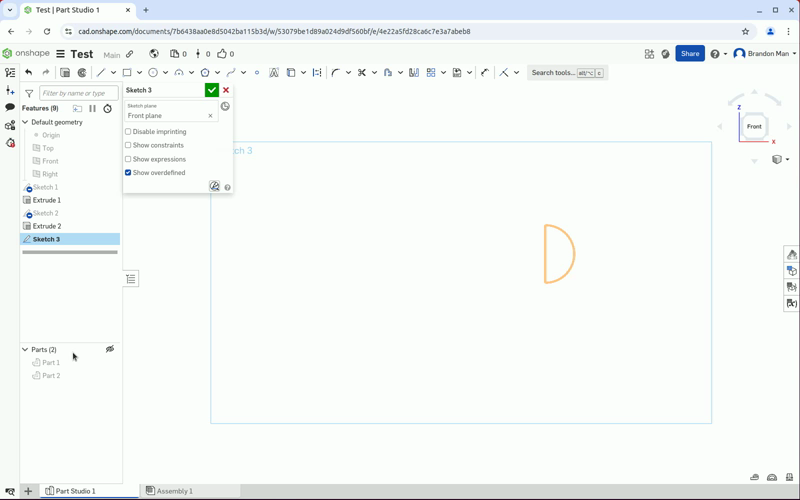
key(l)
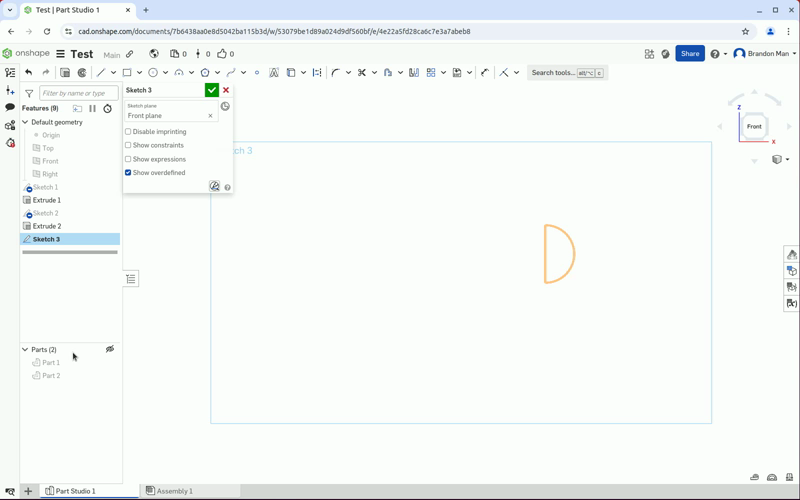
key_down(shift)
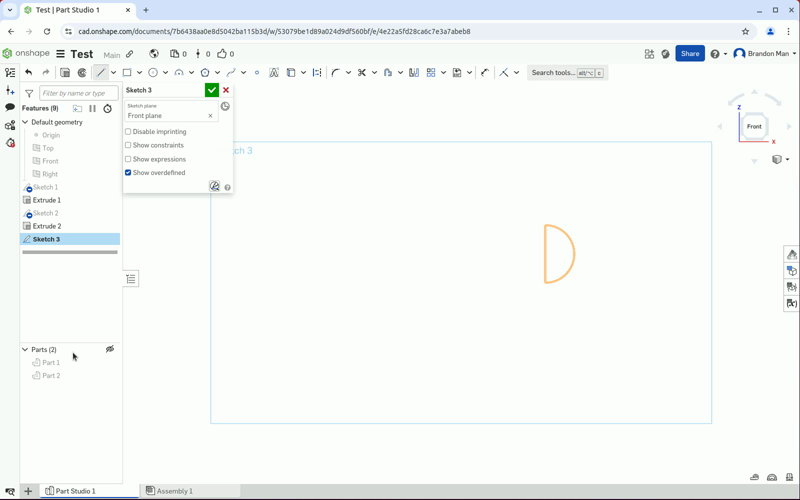
mouse_move(384, 282)
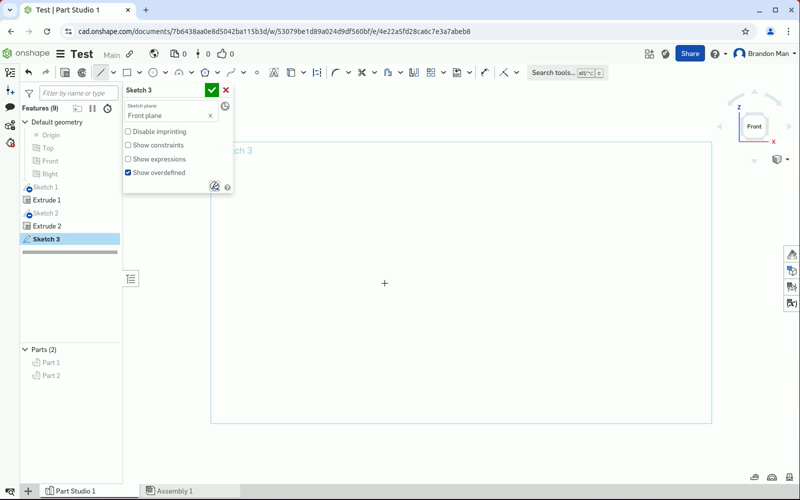
click(384, 282)
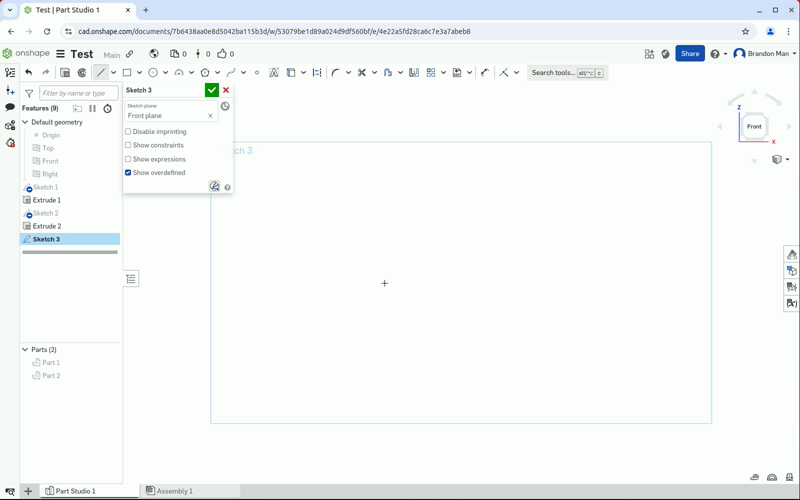
key_up(shift)
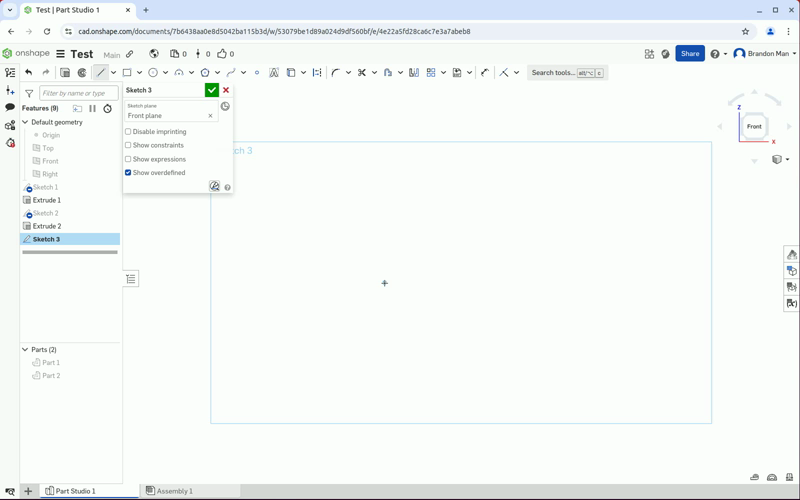
key_down(shift)
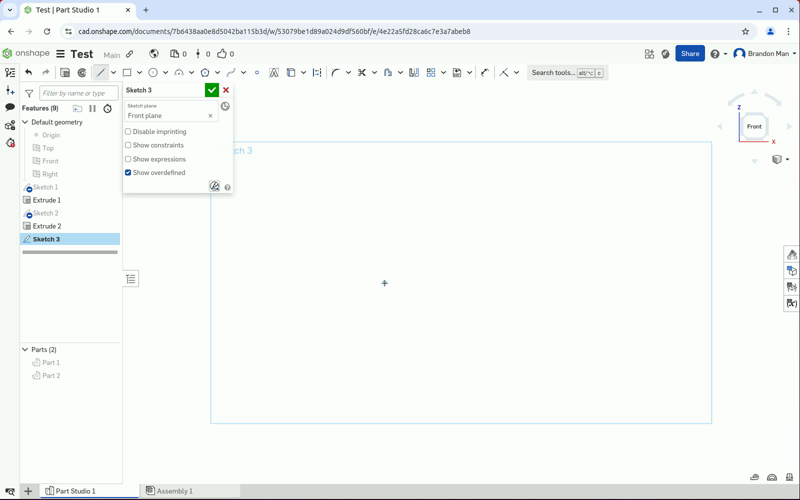
mouse_move(544, 282)
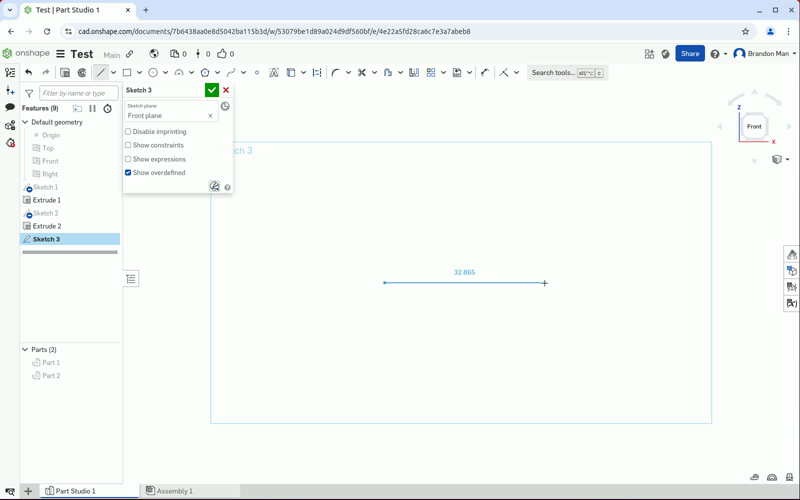
click(544, 282)
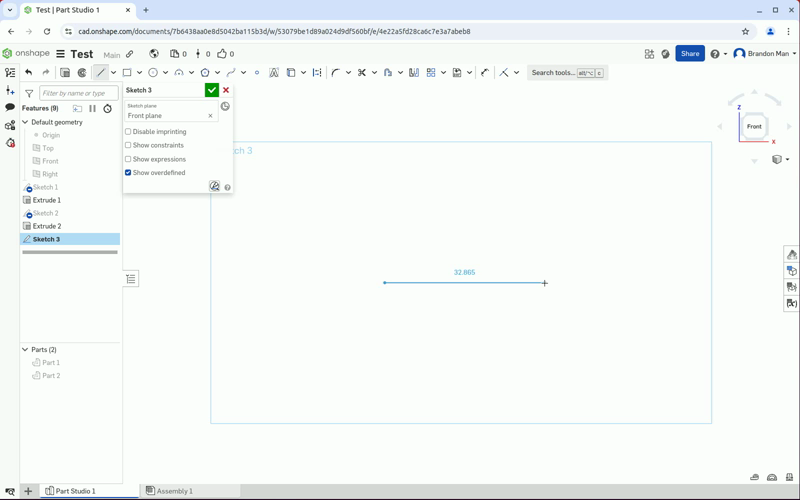
key_up(shift)
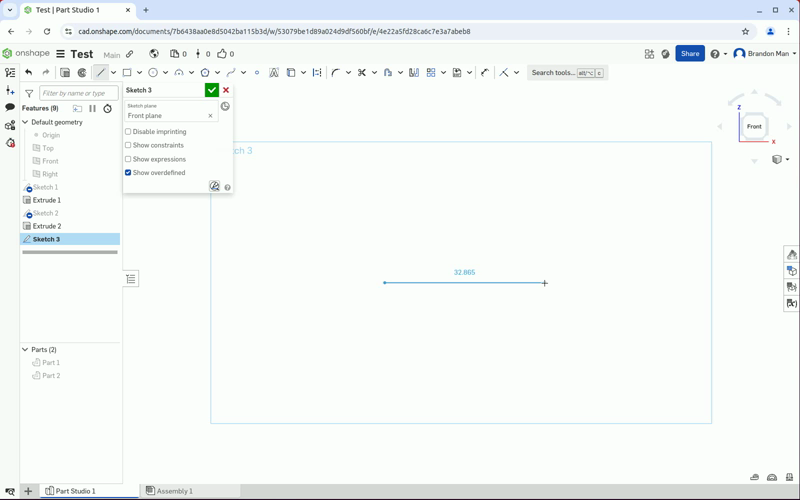
key_down(shift)
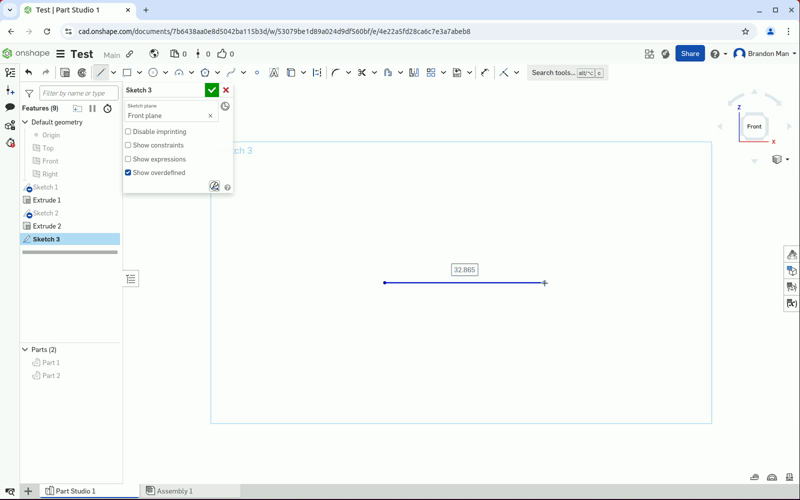
mouse_move(574, 282)
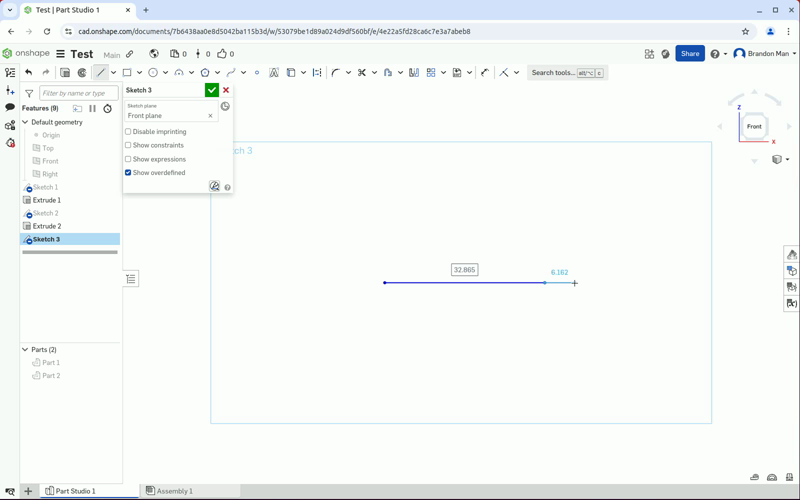
mouse_move(544, 225)
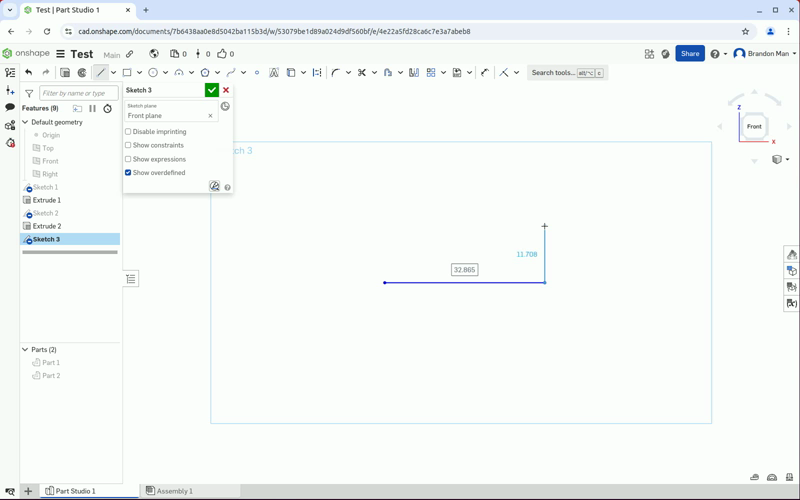
click(544, 225)
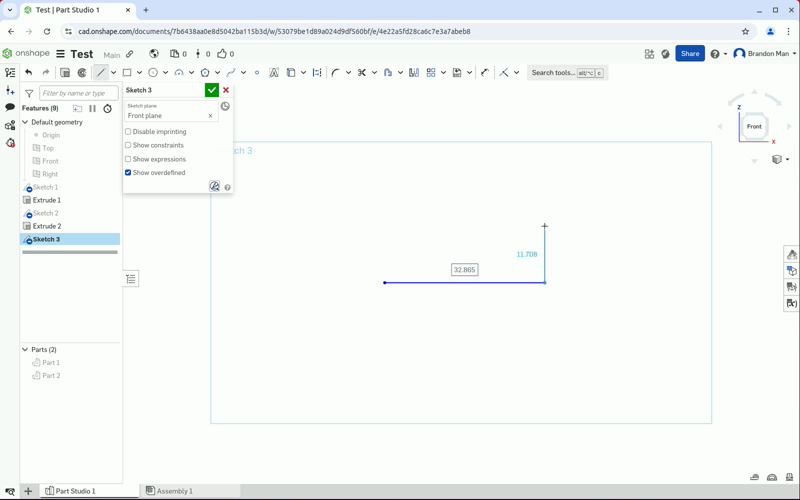
key_up(shift)
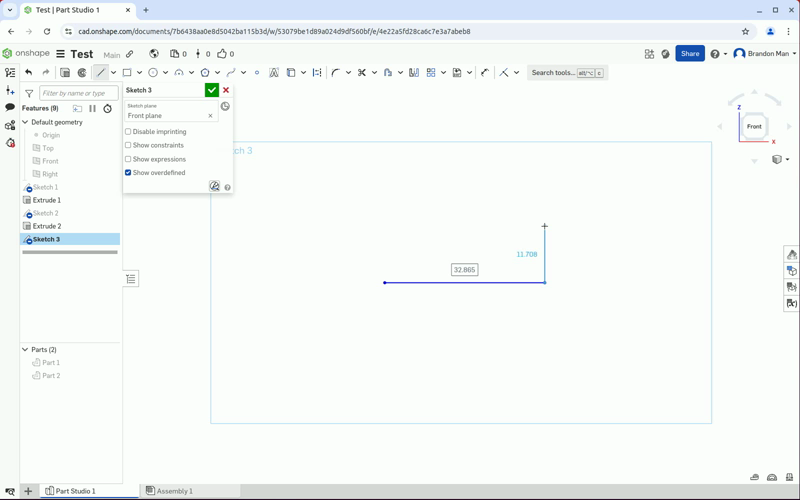
key_down(shift)
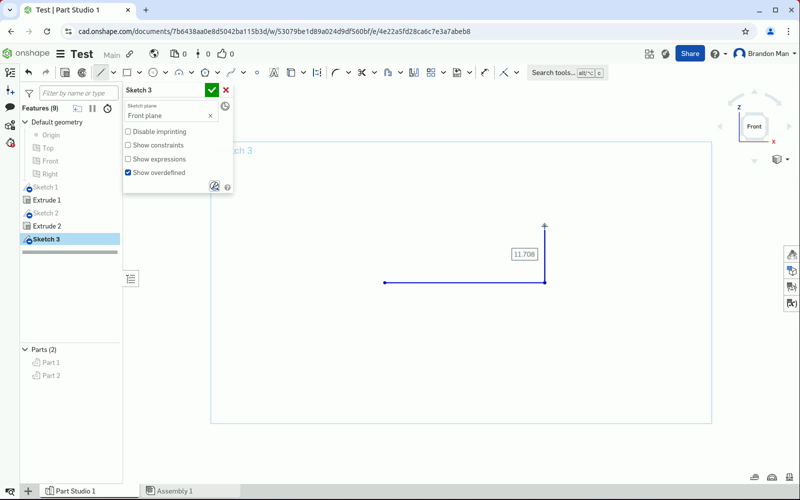
mouse_move(384, 225)
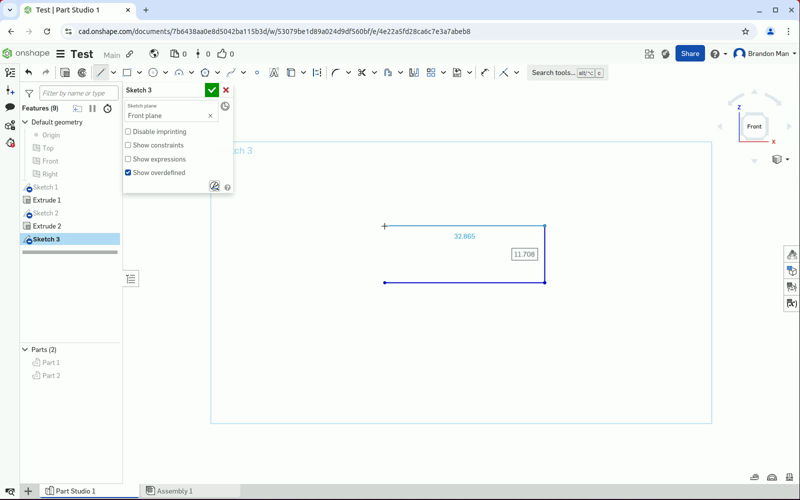
click(384, 225)
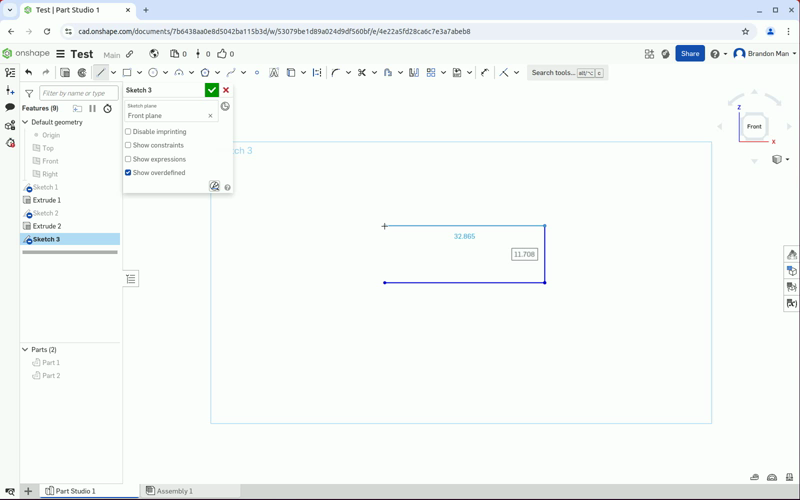
key_up(shift)
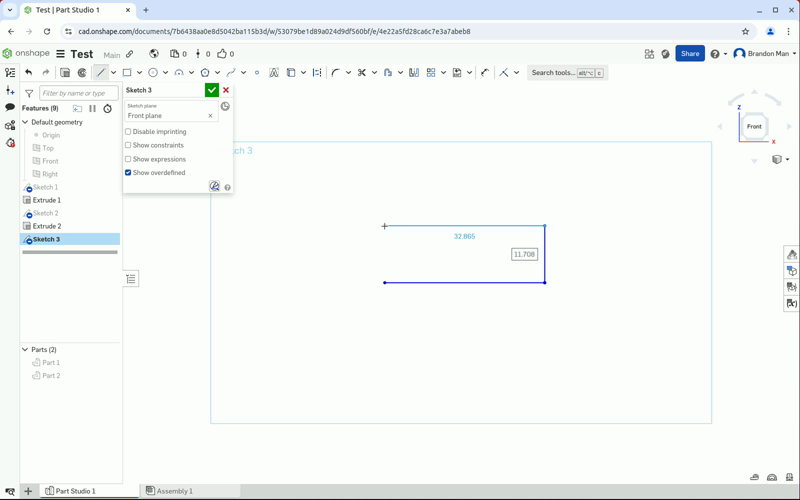
mouse_move(414, 225)
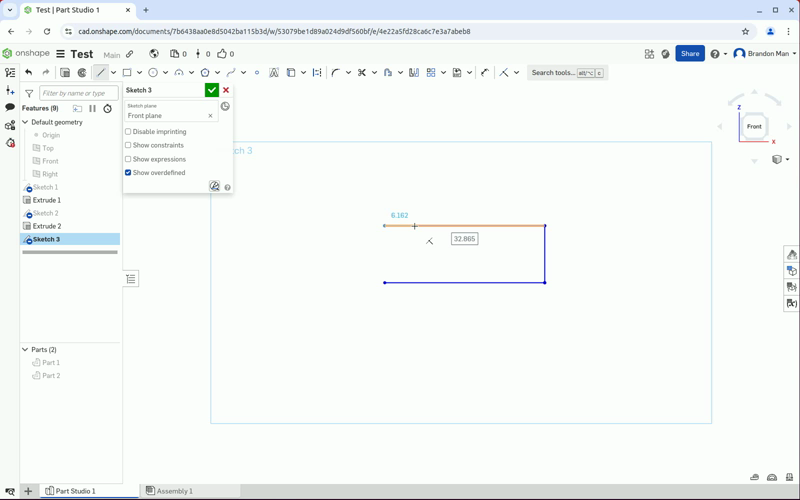
key_down(shift)
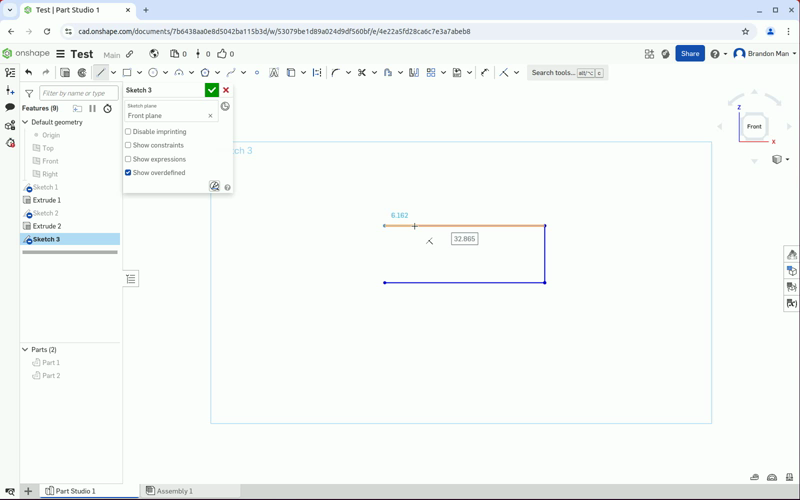
mouse_move(384, 282)
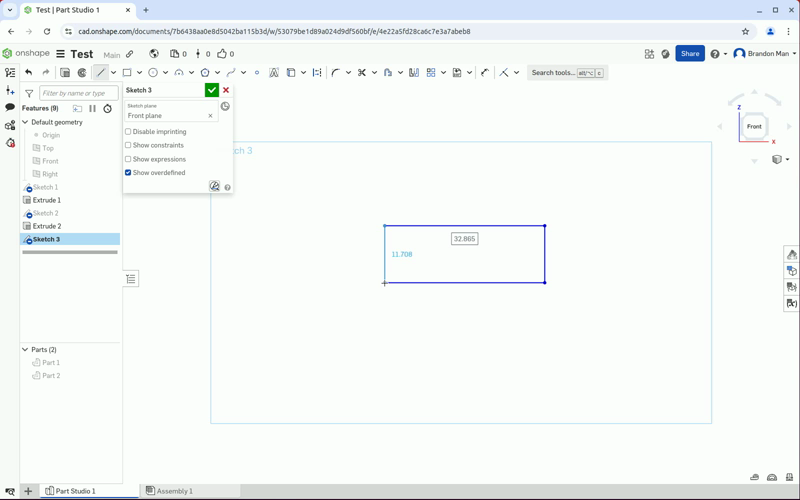
key_up(shift)
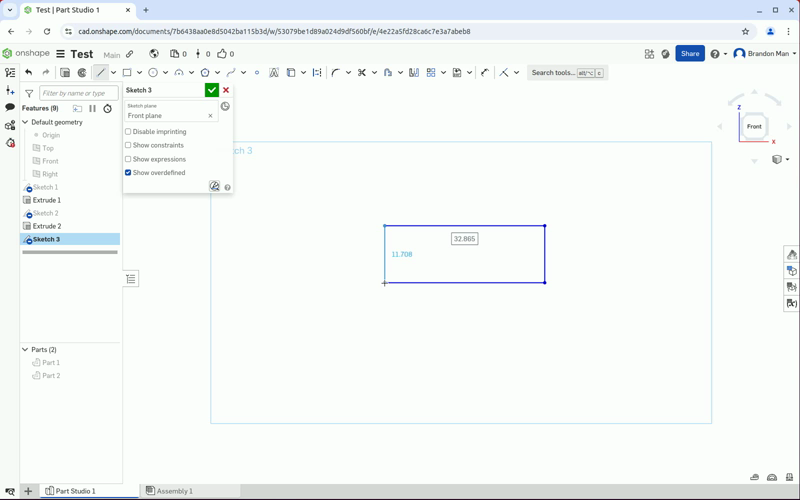
click(384, 282)
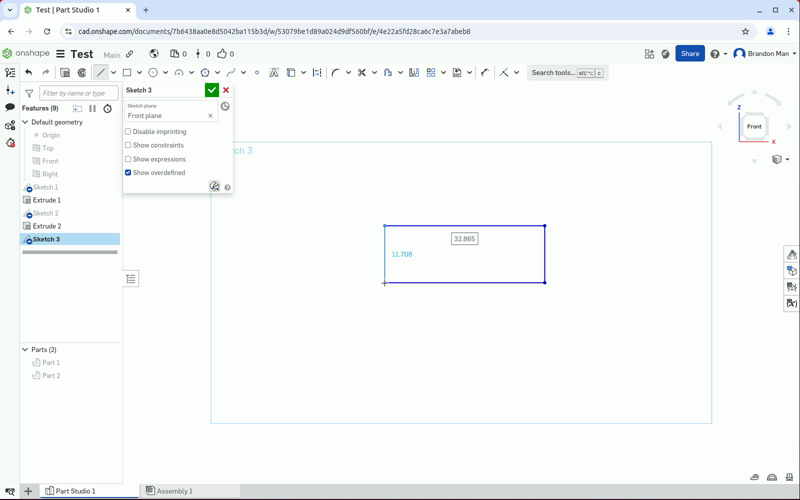
key(esc)
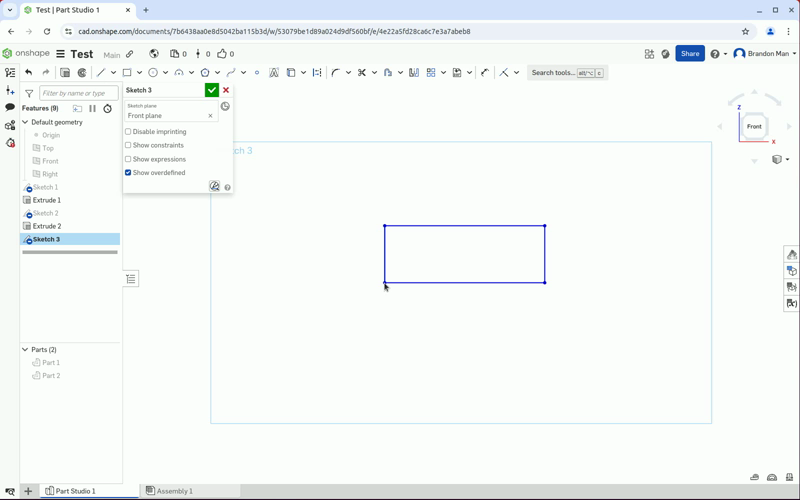
mouse_move(479, 272)
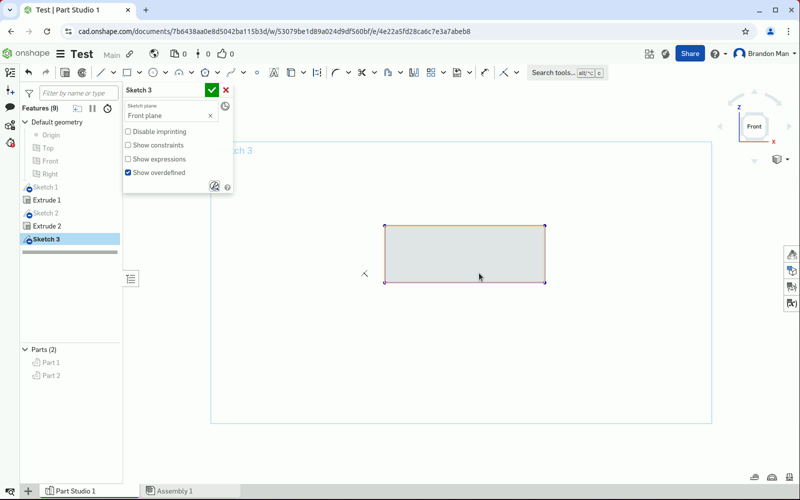
click(479, 272)
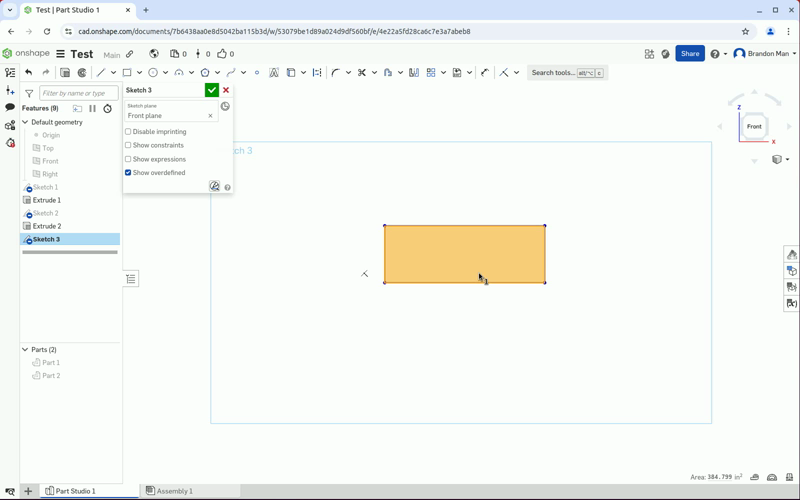
mouse_move(73, 352)
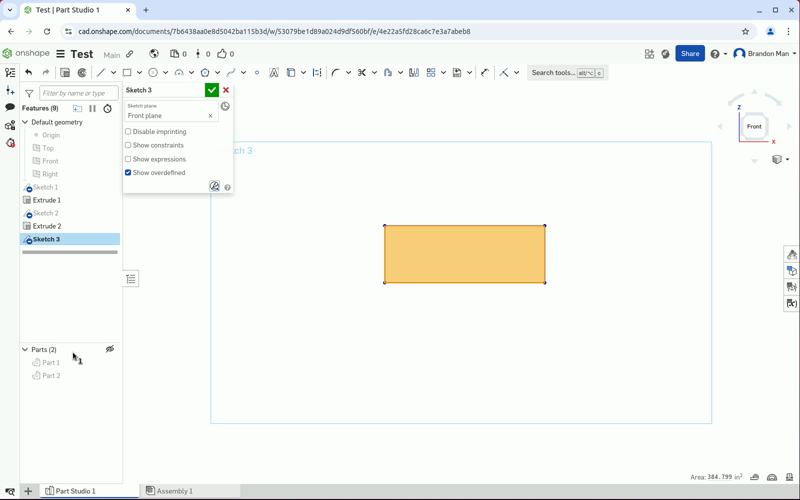
key(shift+y)
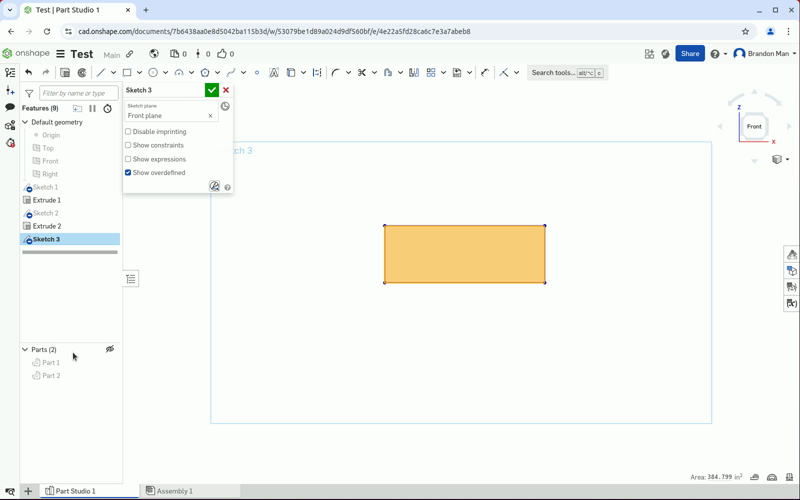
key(shift+e)
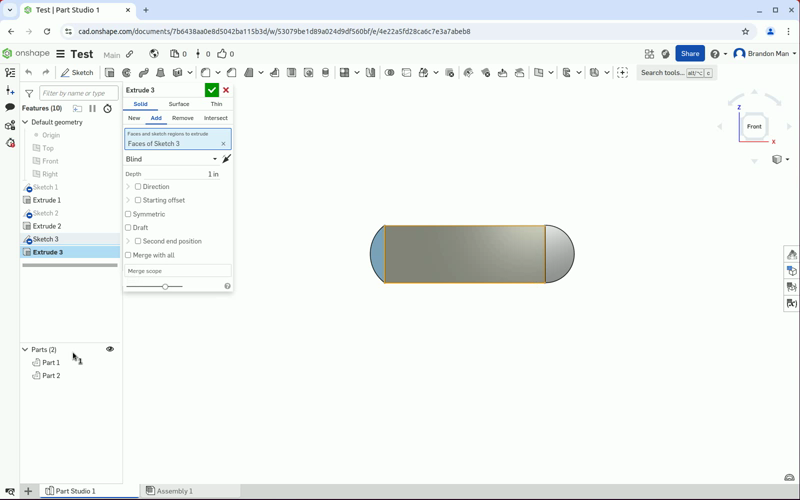
mouse_move(143, 106)
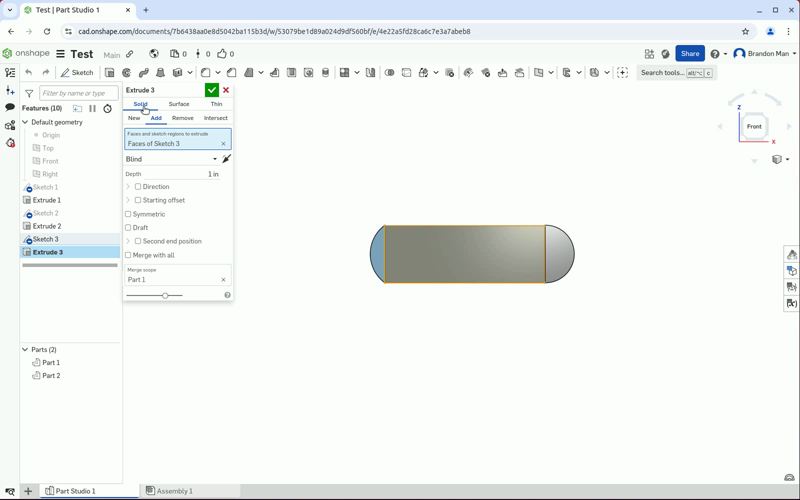
click(143, 106)
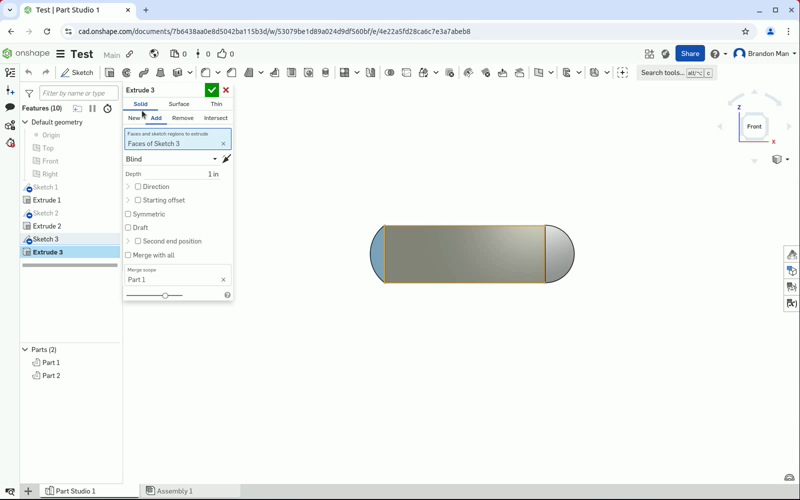
mouse_move(137, 120)
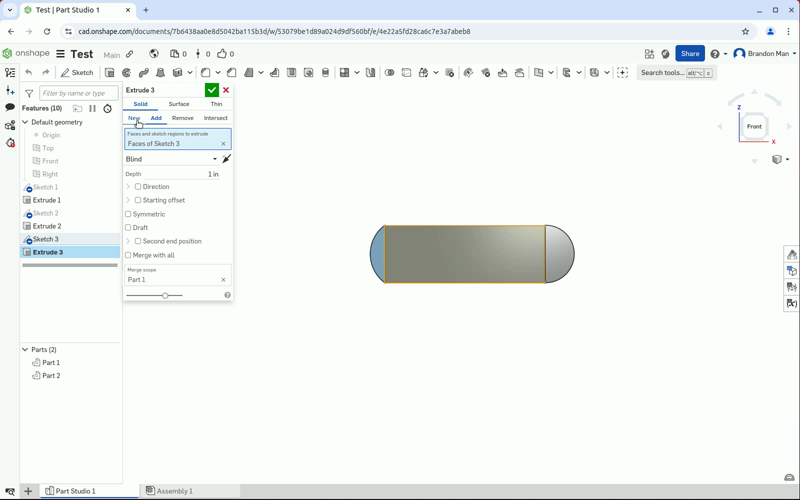
click(137, 120)
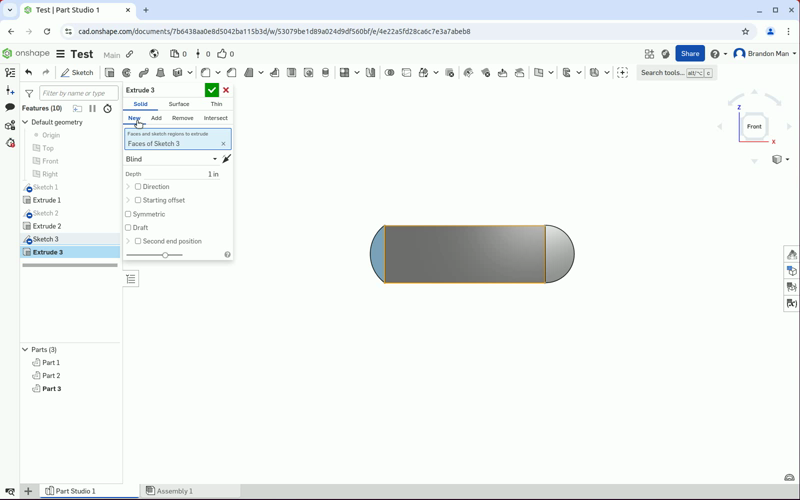
key(tab, 4)
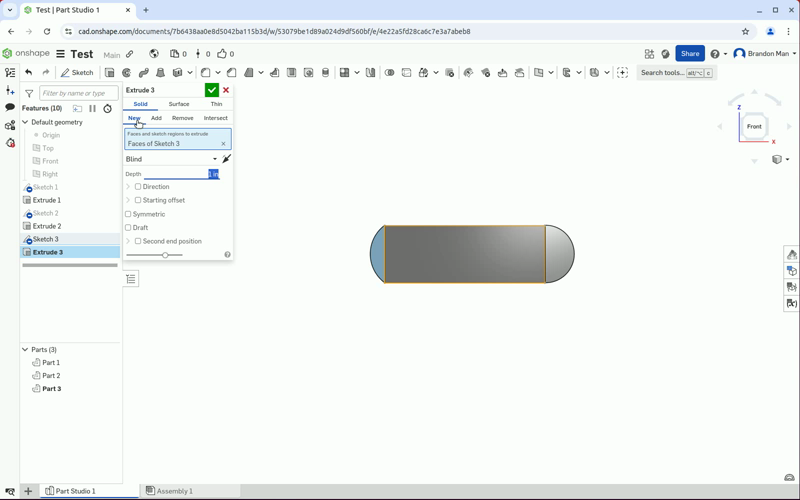
text(2.166)
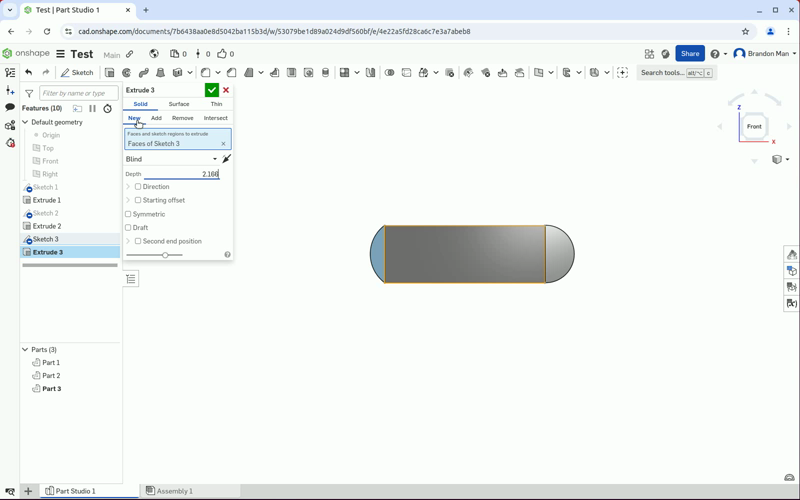
key(enter)
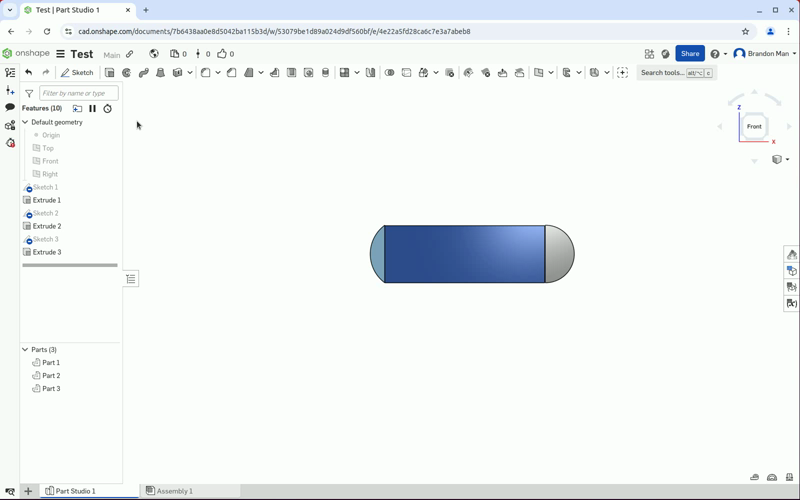
key(shift+h)
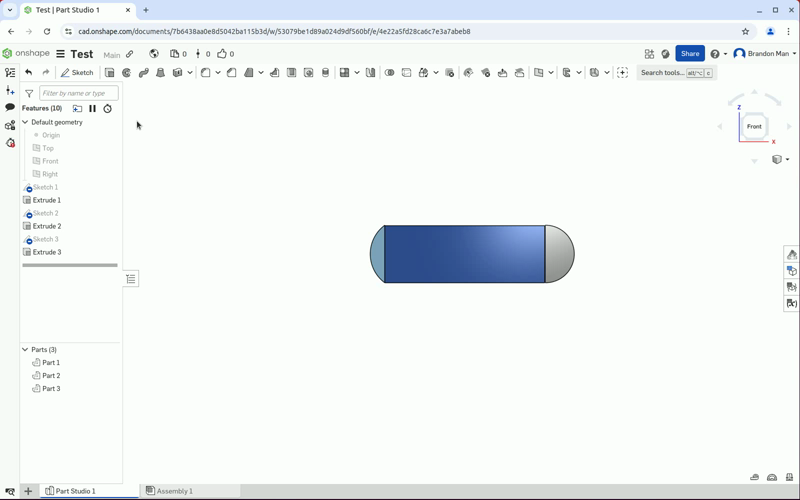
key(shift+h)
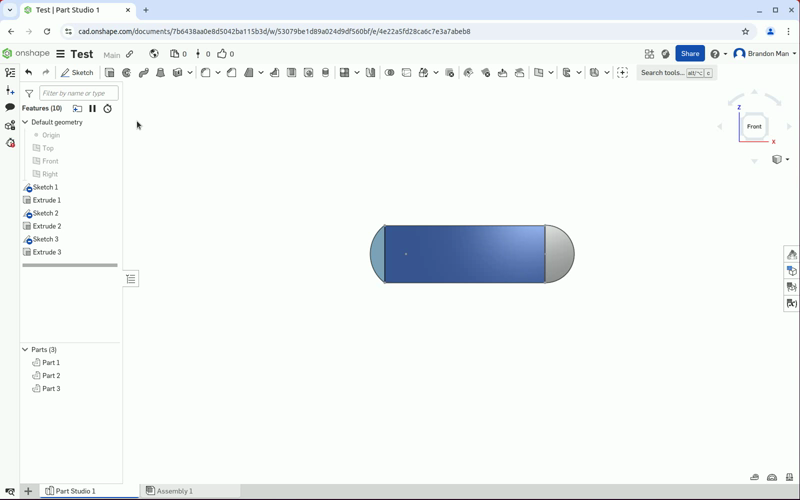
key(shift+7)
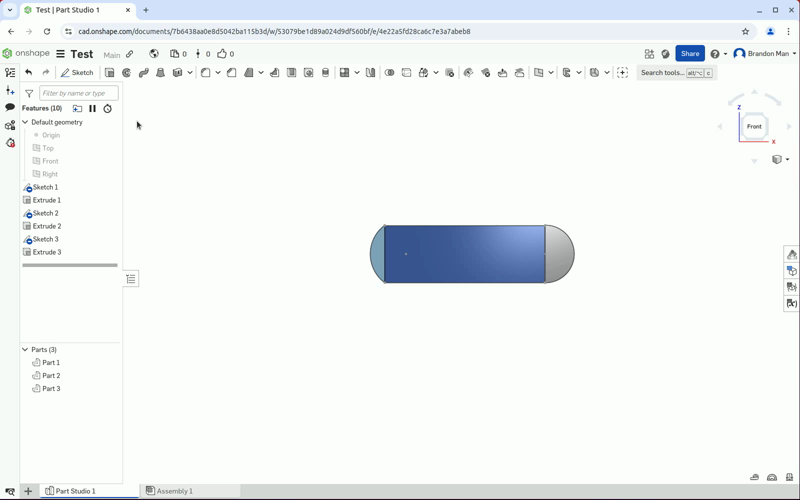
key(left, 2)
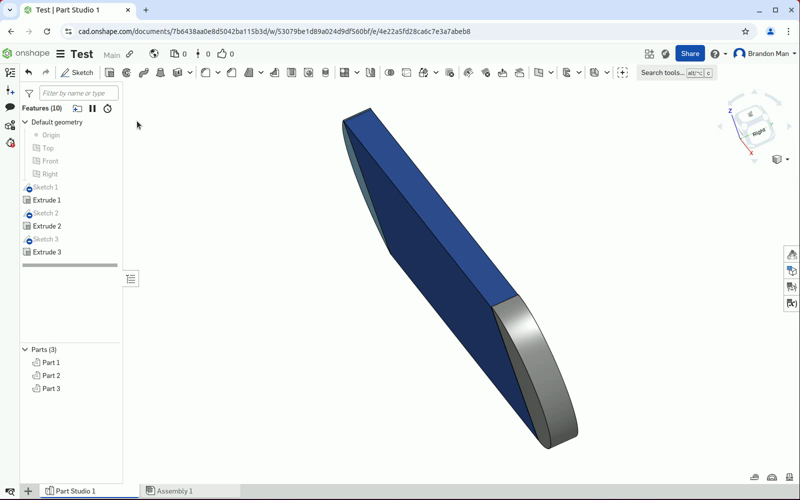
key(down, 2)
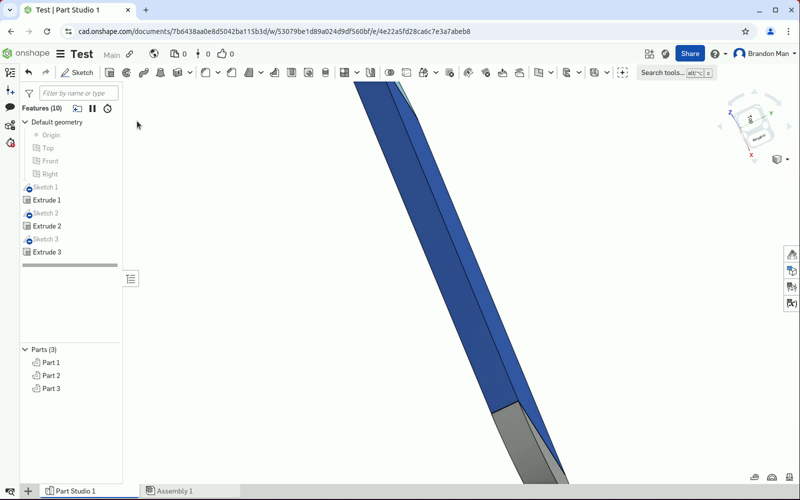
key(up, 2)
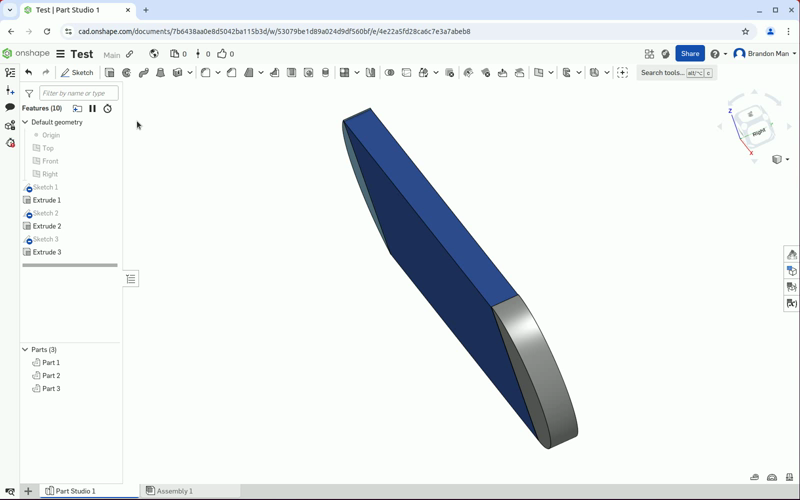
key(right, 2)
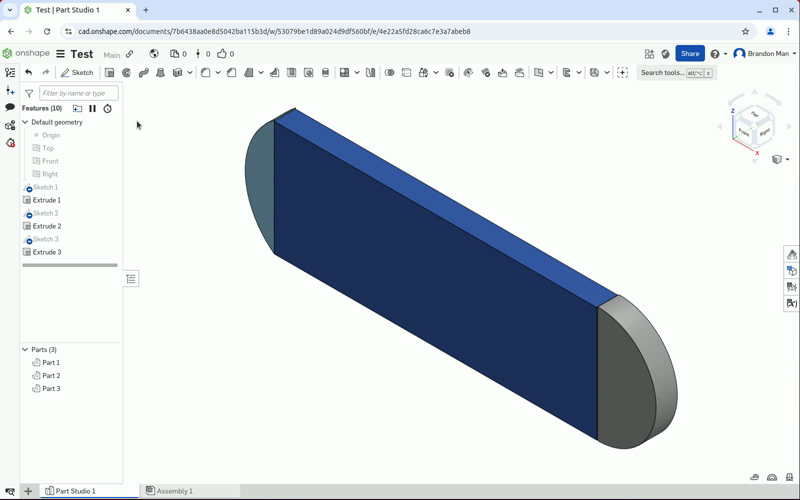
mouse_move(73, 189)
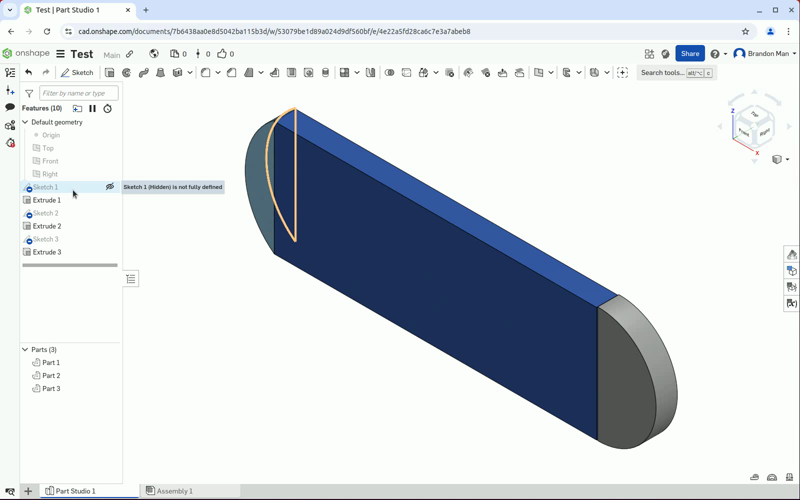
click(73, 189)